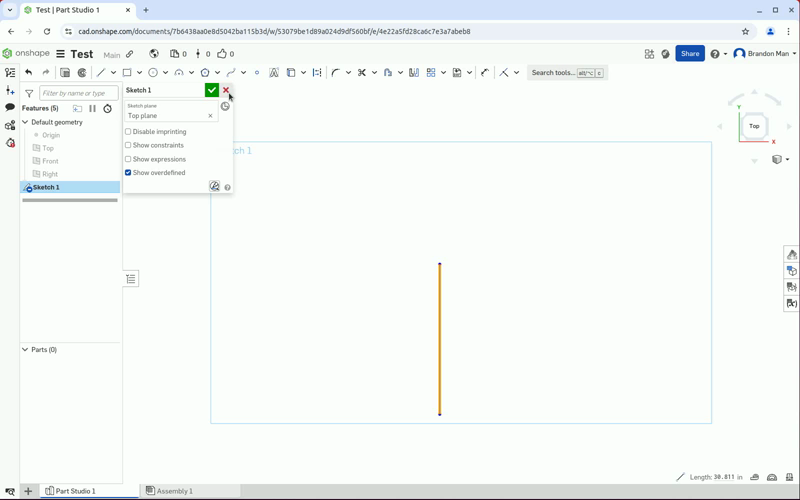
key(shift+h)
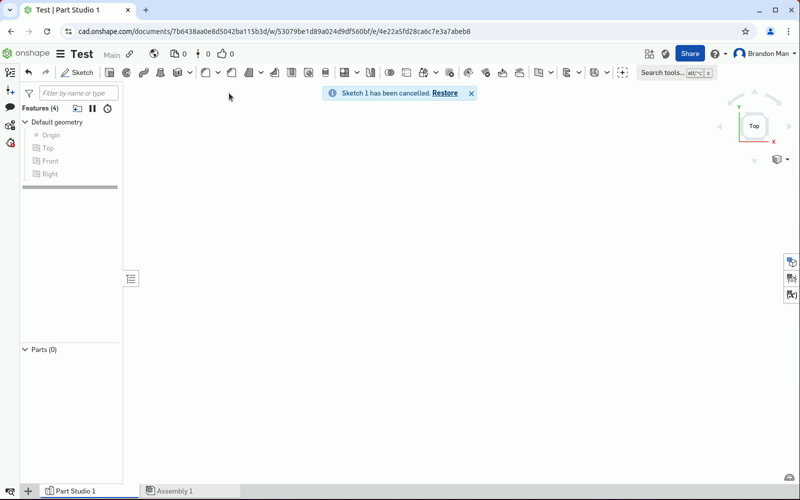
mouse_move(73, 352)
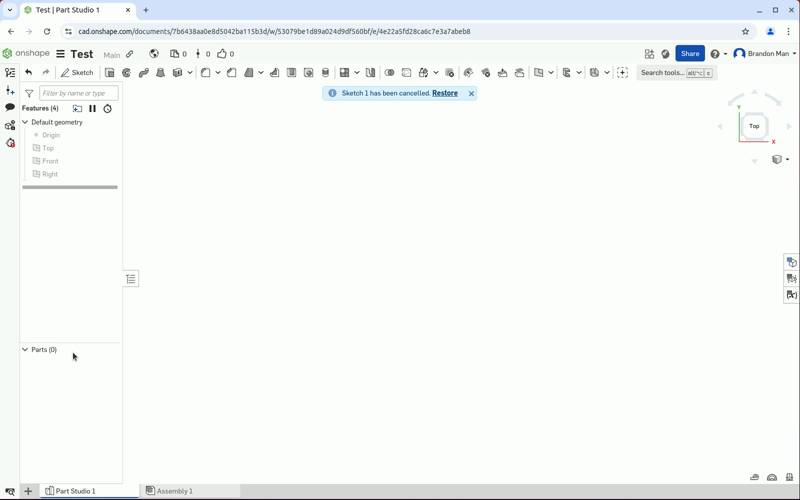
key(y)
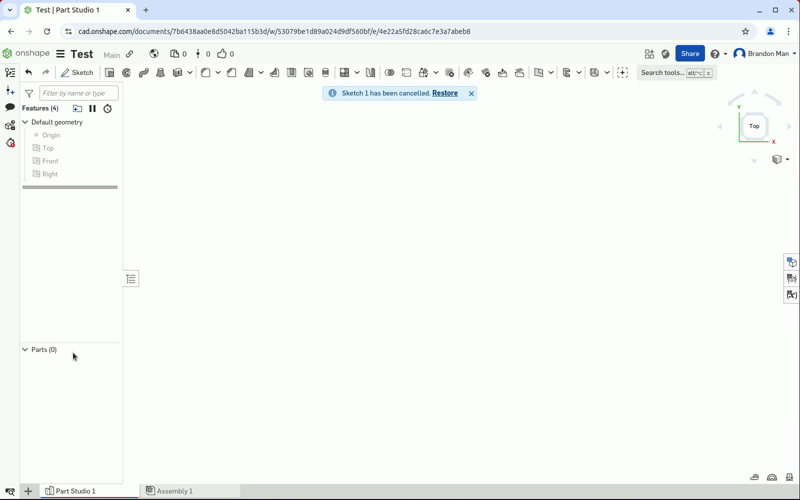
key(shift+p)
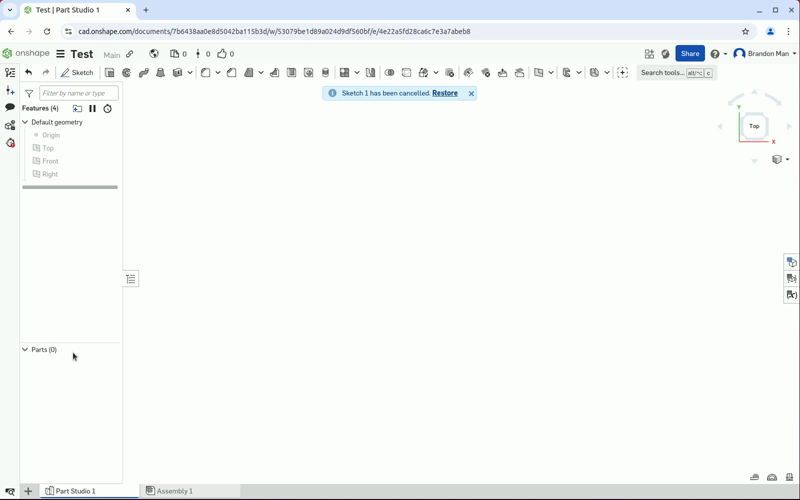
key(space)
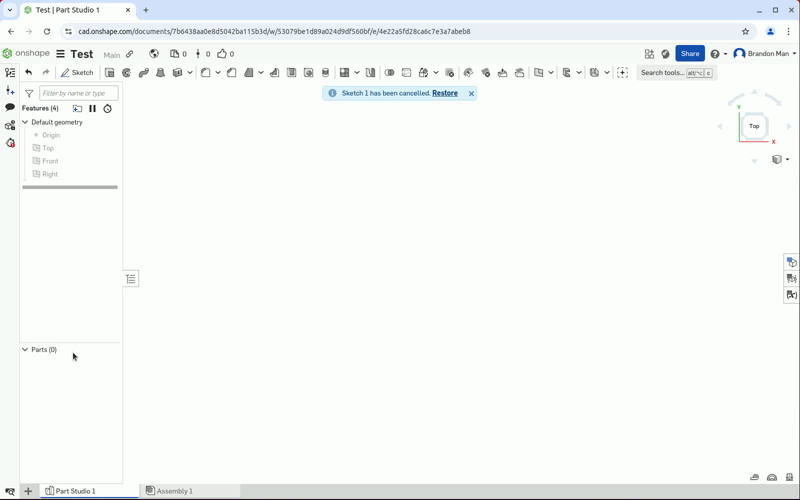
key_down(shift)
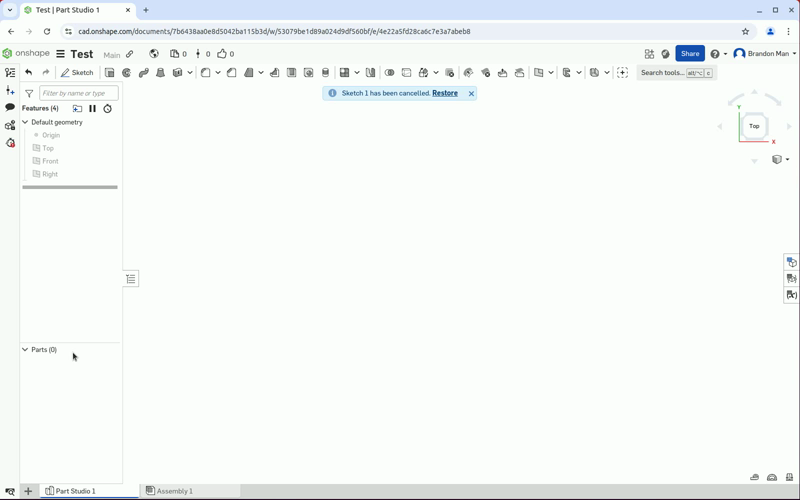
key(up)
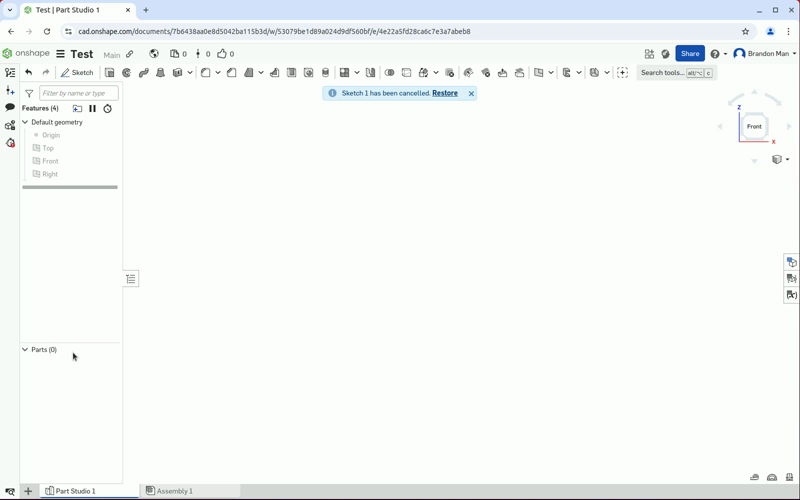
key_up(shift)
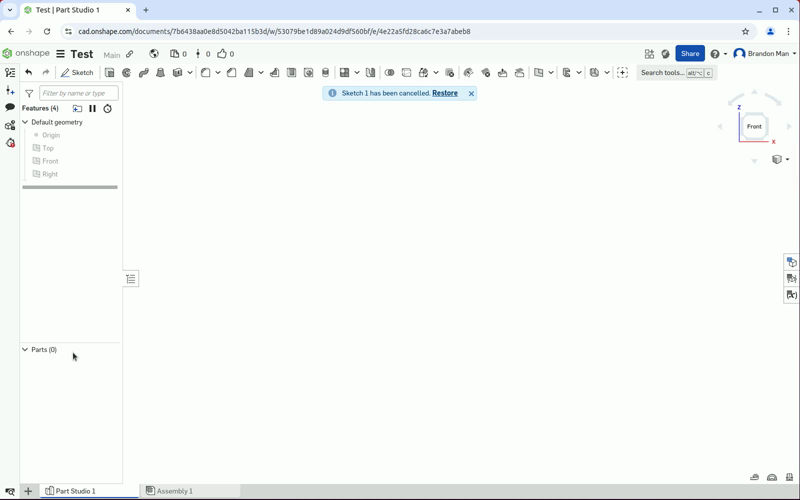
mouse_move(73, 352)
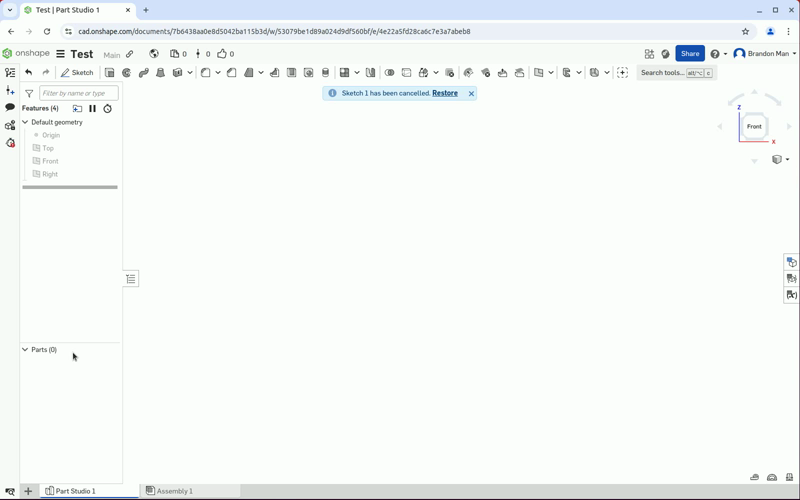
key(shift+y)
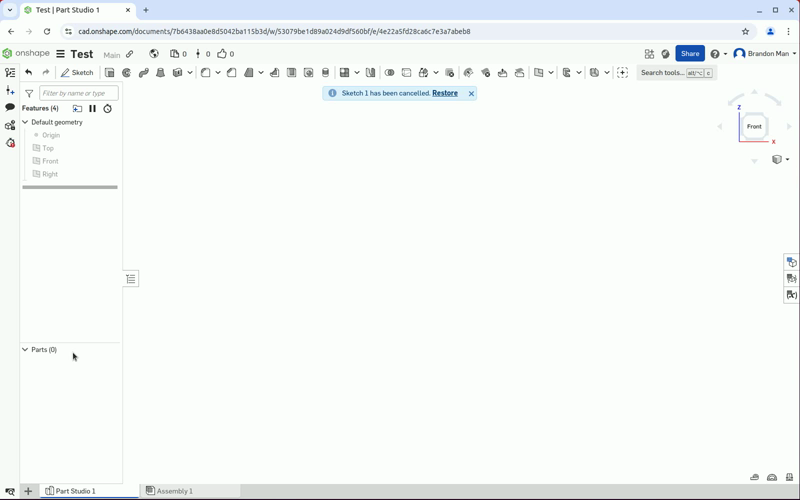
key(shift+s)
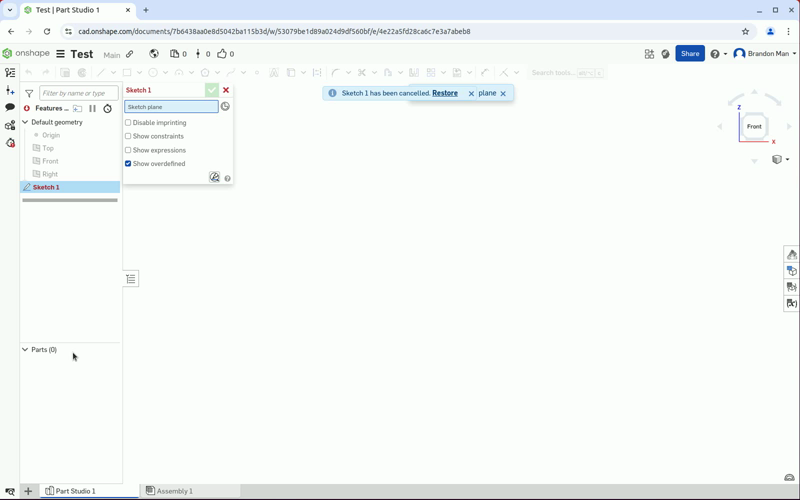
mouse_move(73, 163)
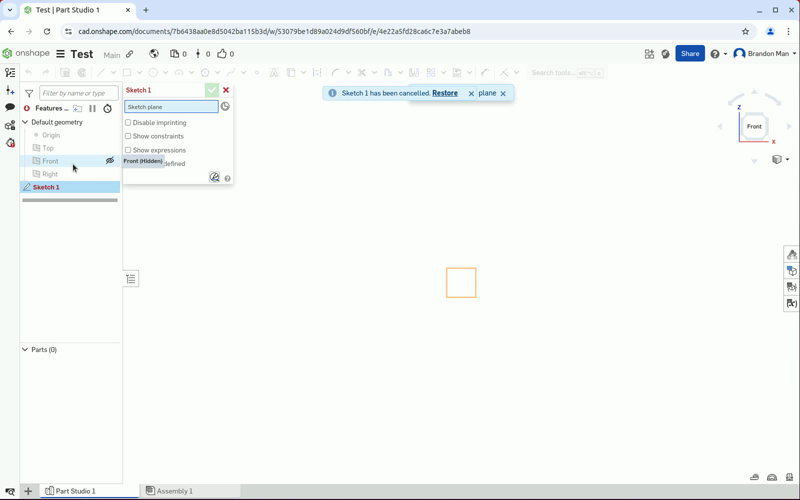
click(73, 163)
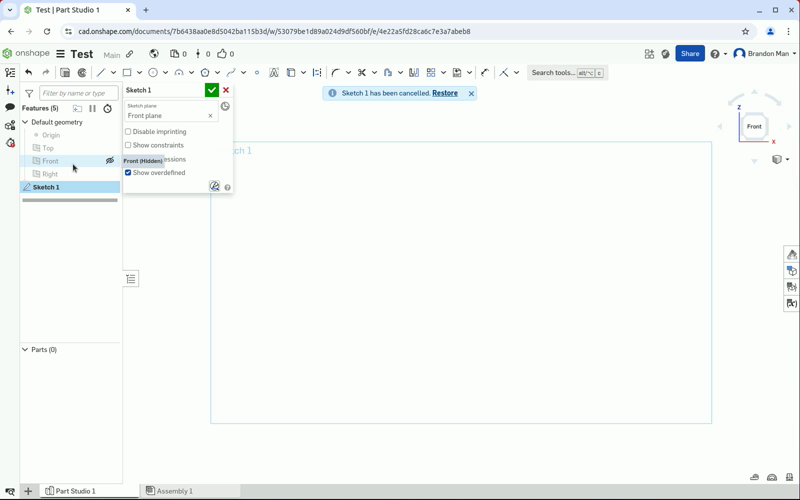
mouse_move(73, 352)
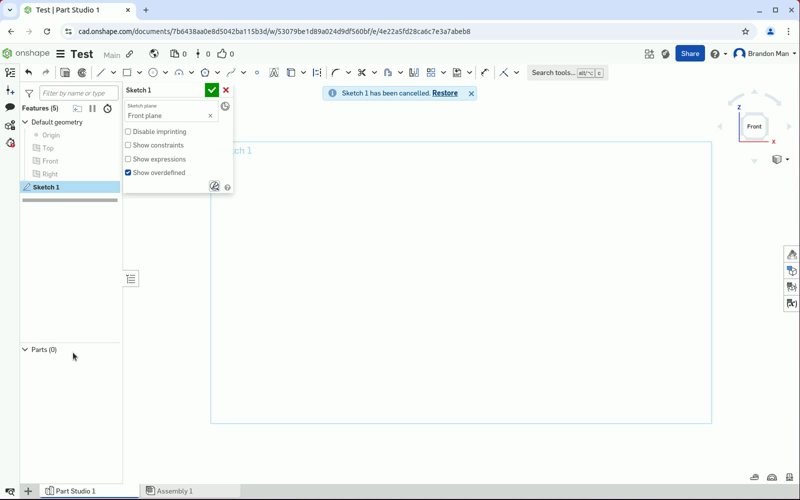
key(y)
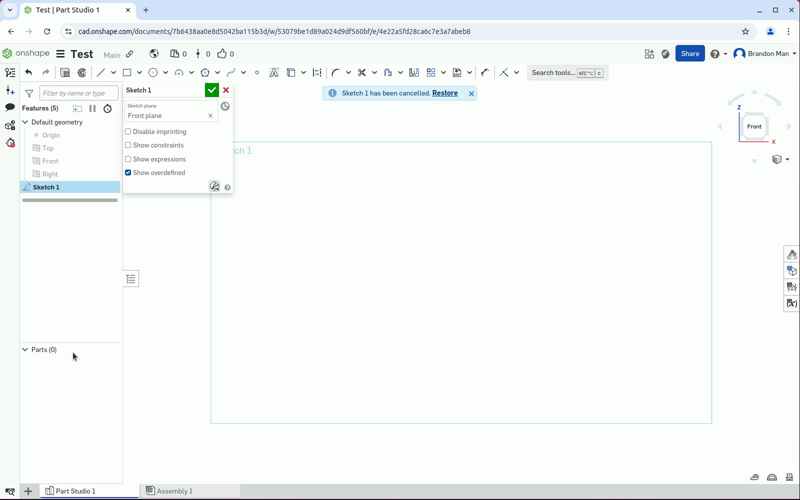
key(l)
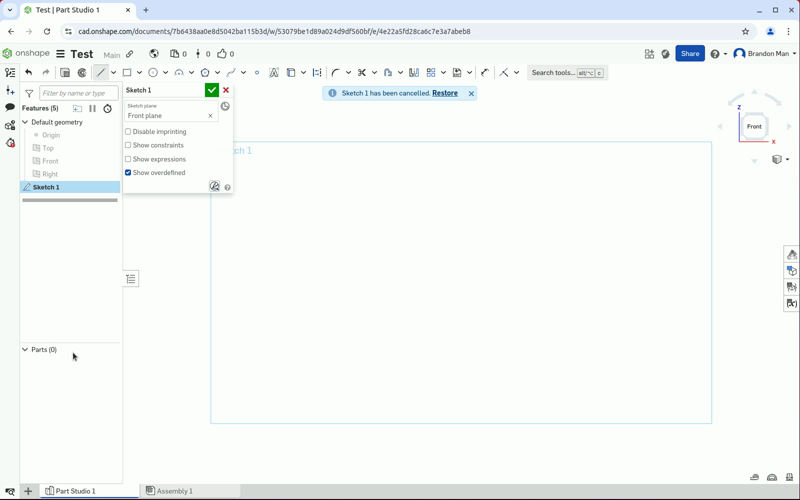
key_down(shift)
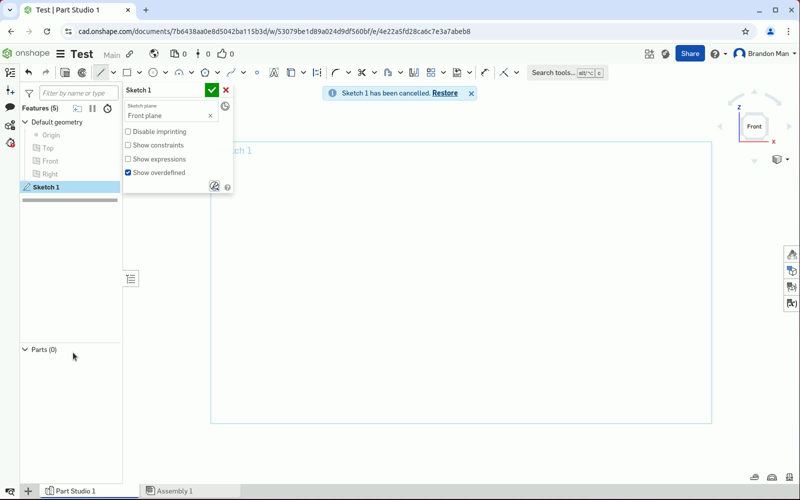
mouse_move(348, 308)
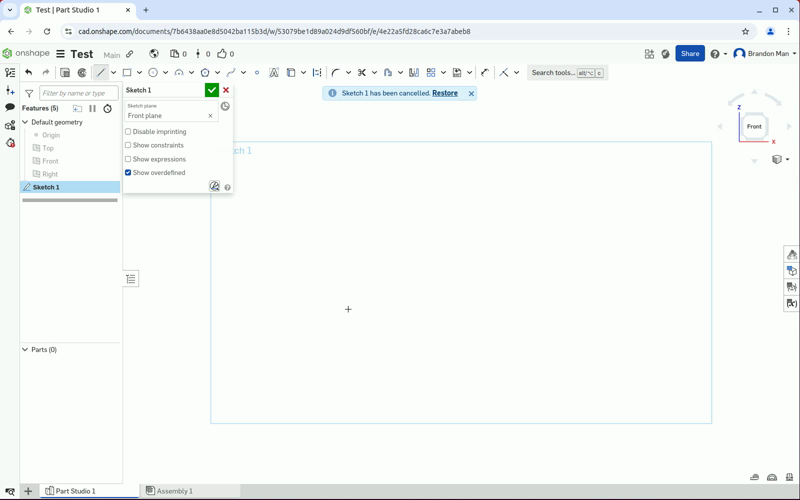
click(348, 308)
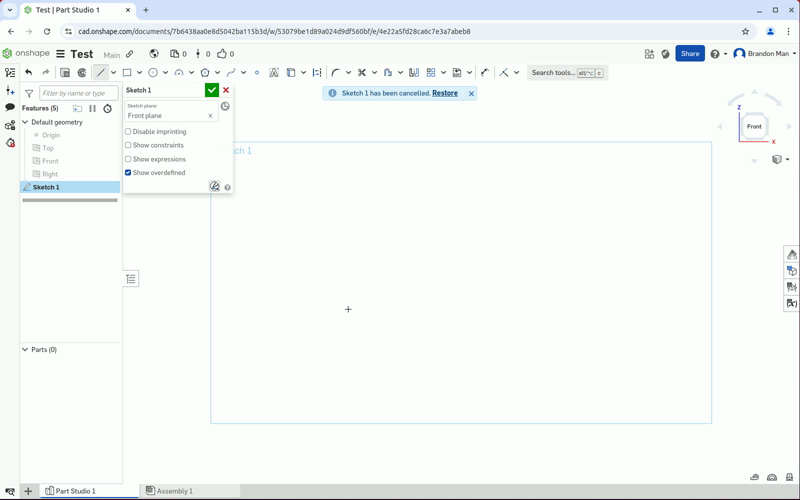
key_up(shift)
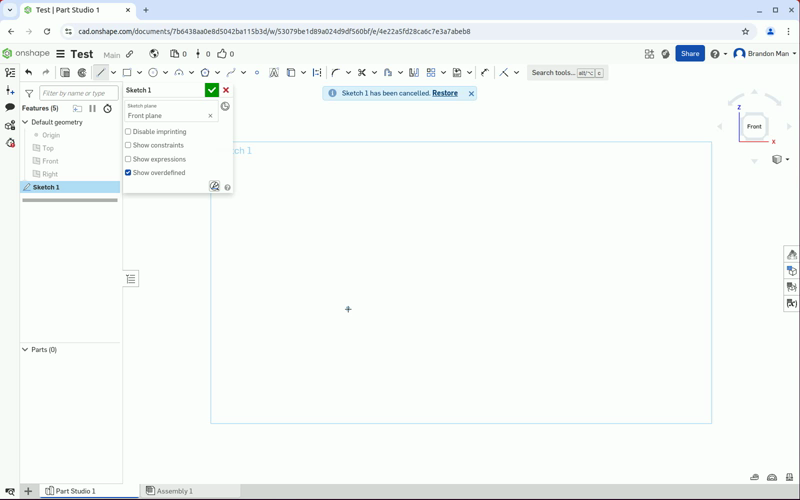
key_down(shift)
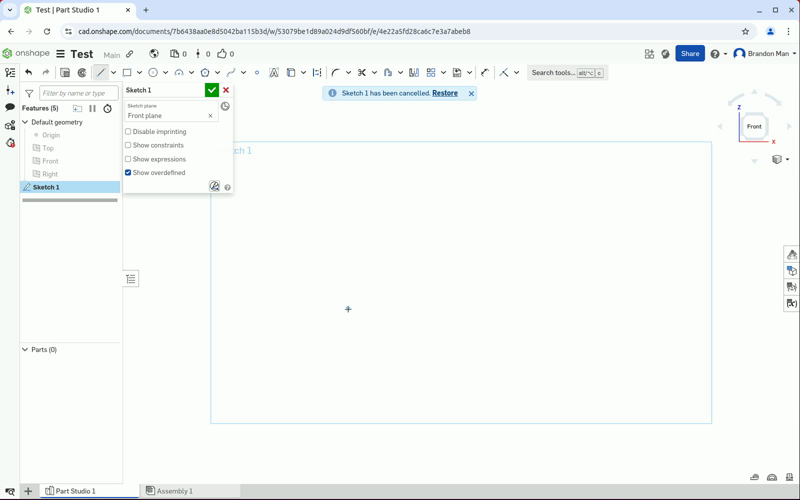
mouse_move(572, 308)
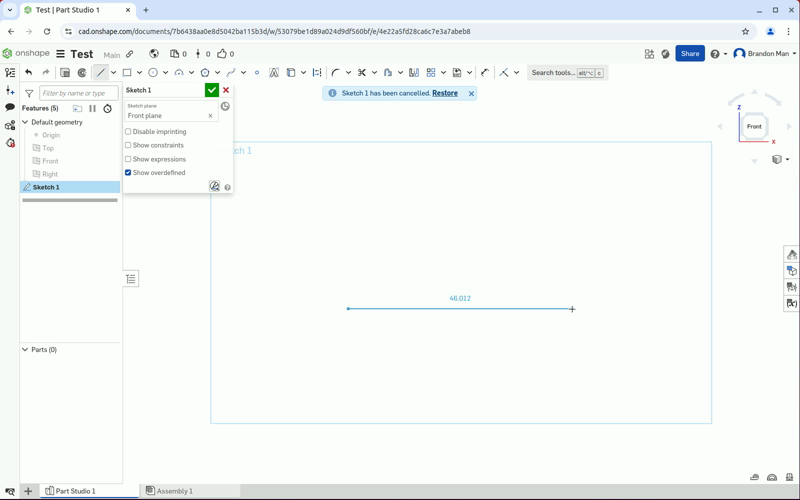
click(572, 308)
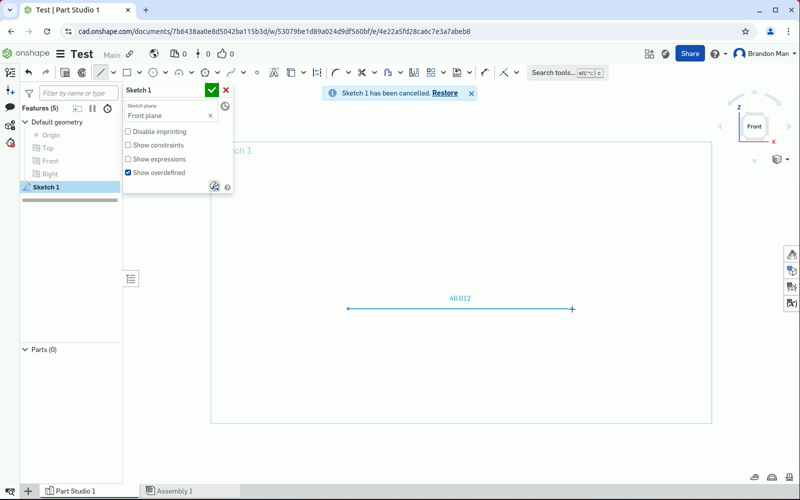
key_up(shift)
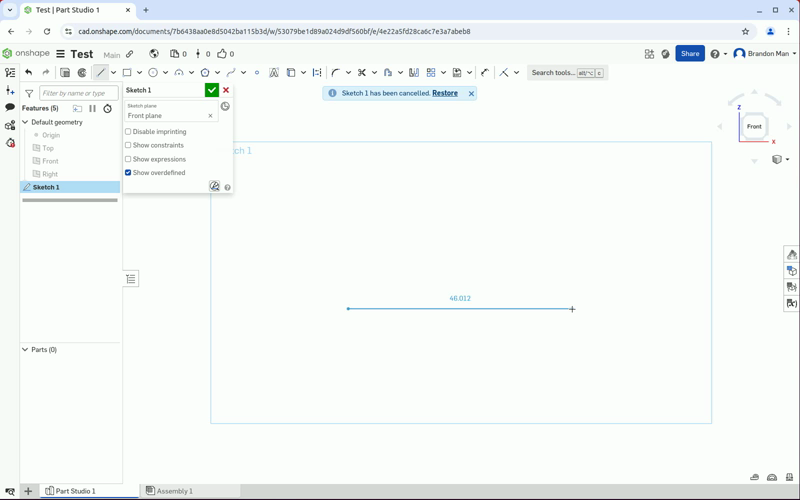
key_down(shift)
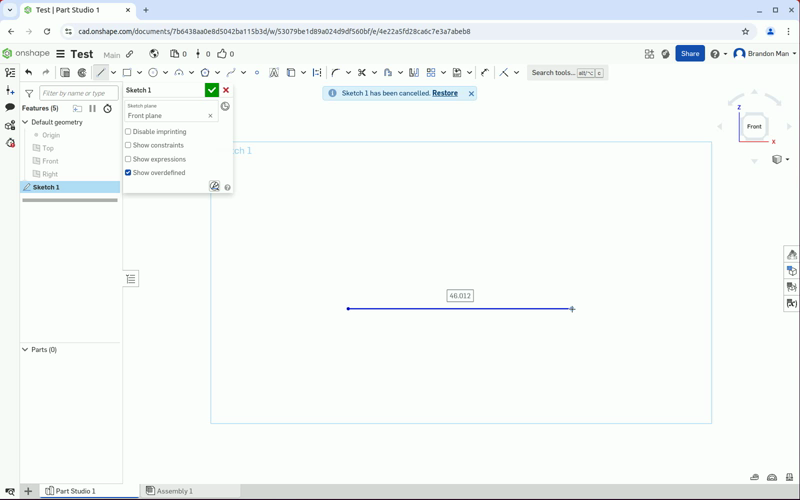
mouse_move(589, 308)
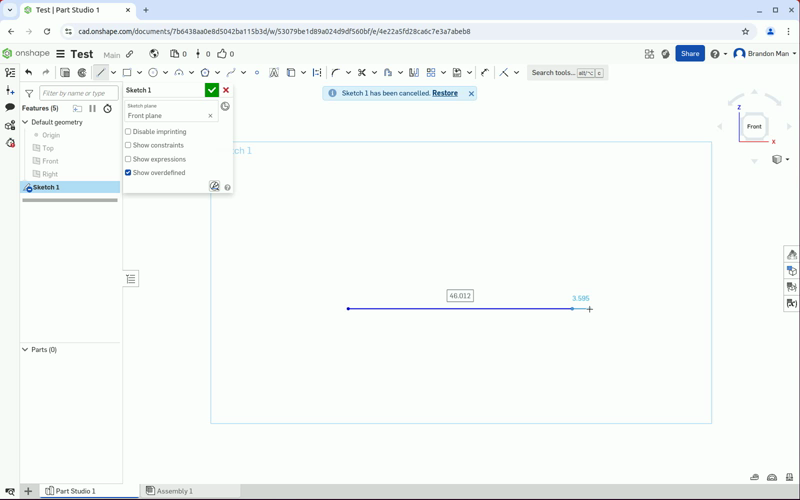
mouse_move(572, 294)
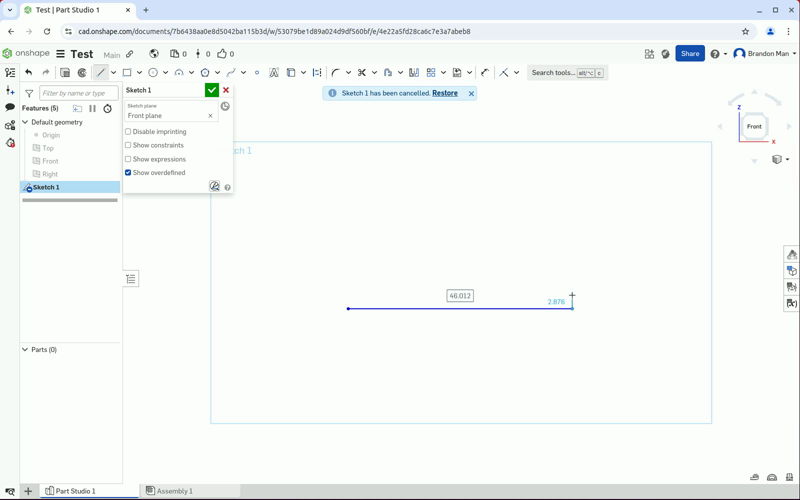
click(572, 294)
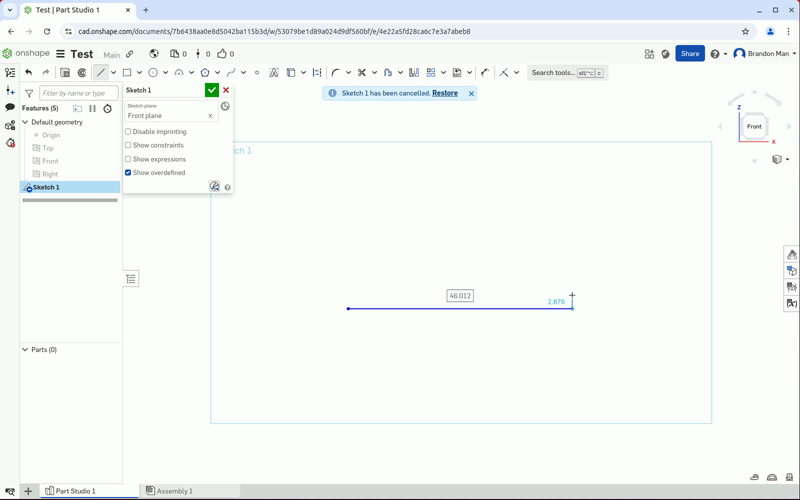
key_up(shift)
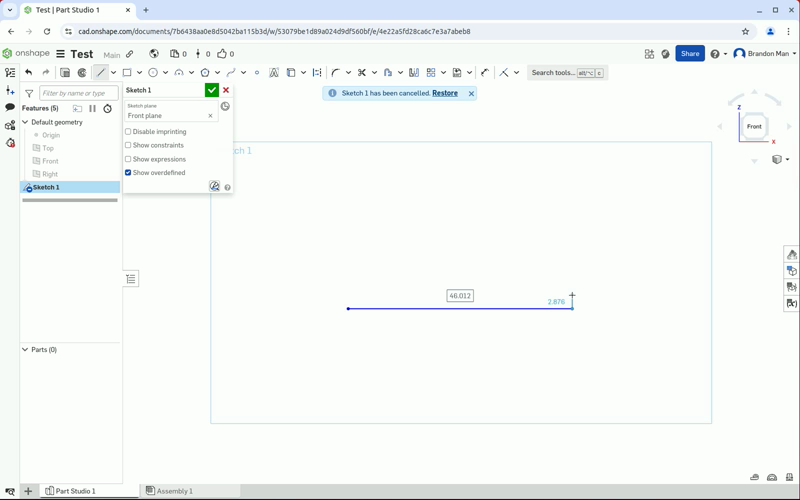
key_down(shift)
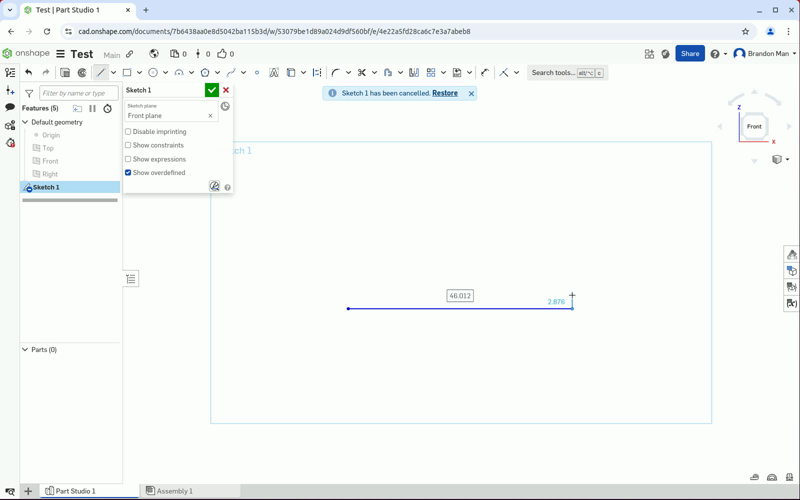
mouse_move(400, 282)
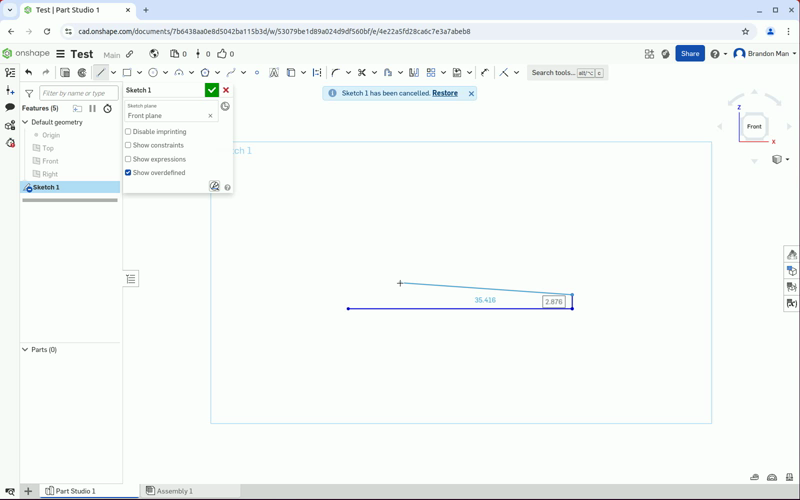
click(400, 282)
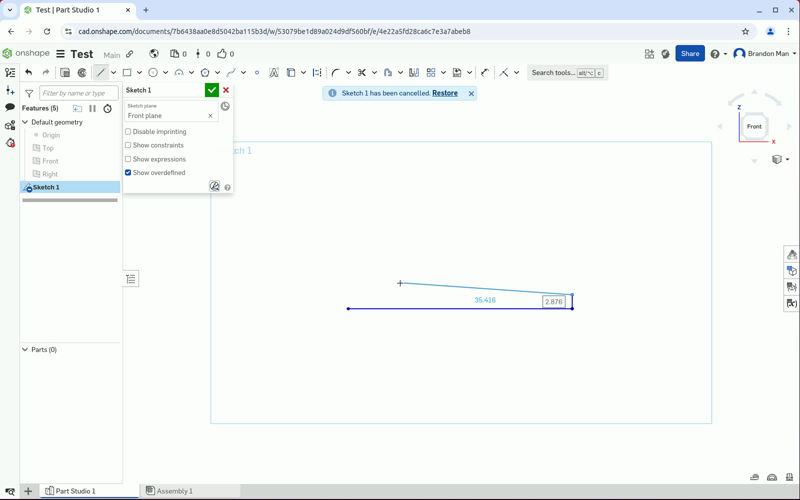
key_up(shift)
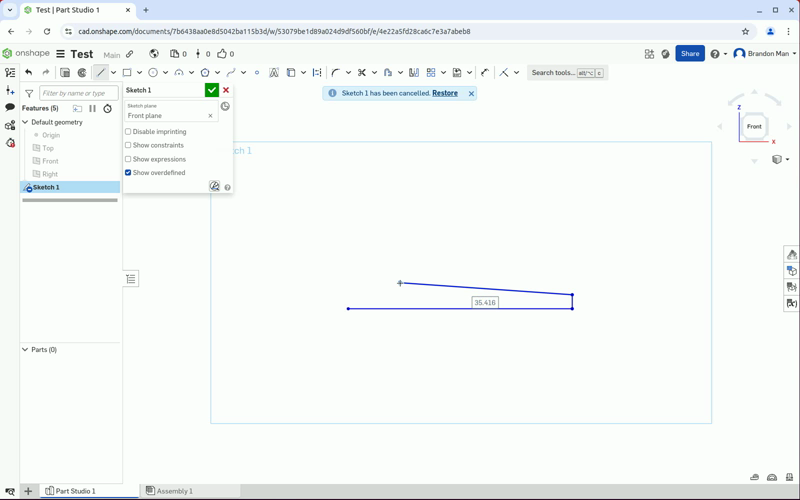
key_down(shift)
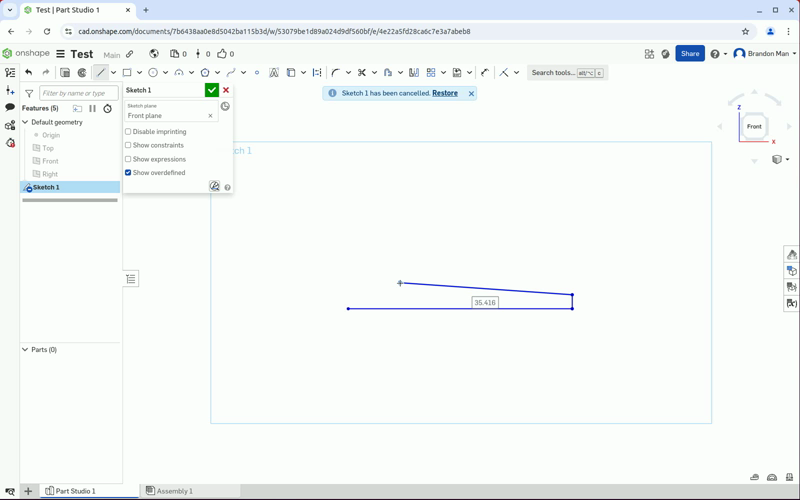
mouse_move(572, 270)
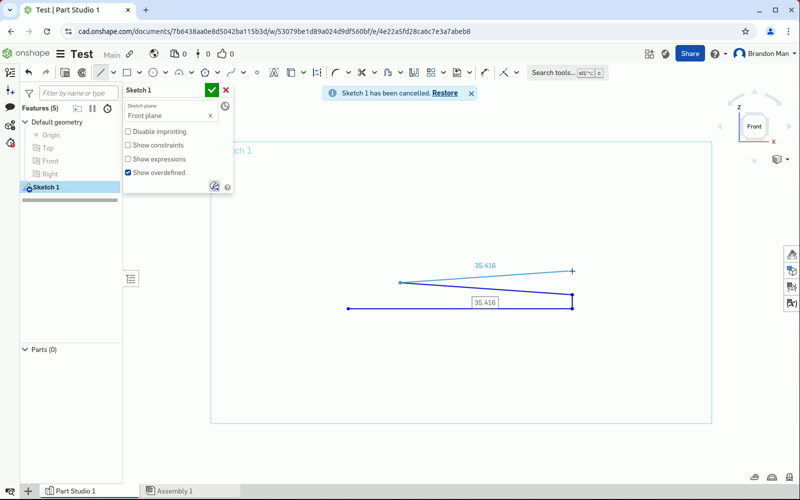
click(572, 270)
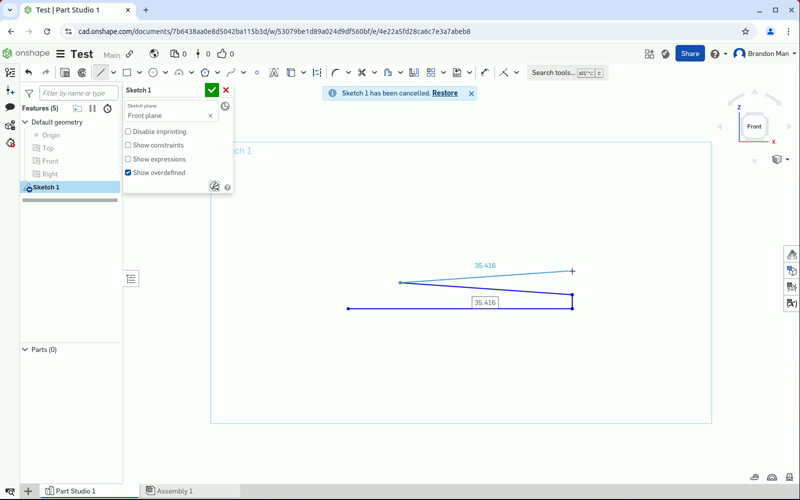
key_up(shift)
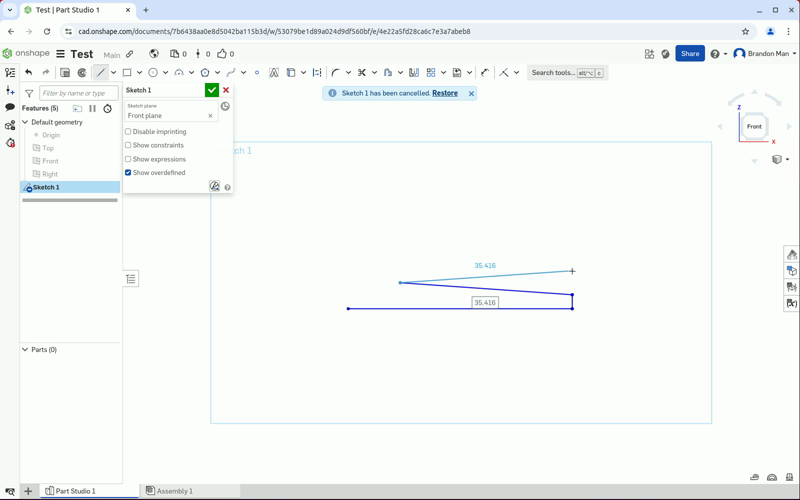
key_down(shift)
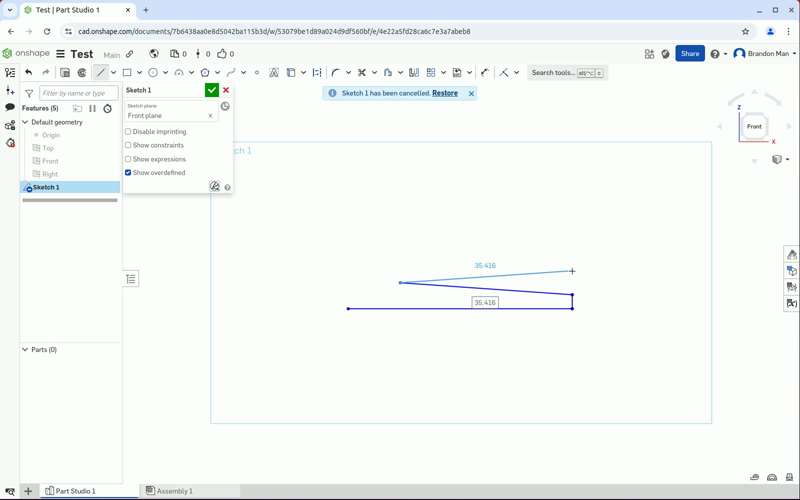
mouse_move(589, 270)
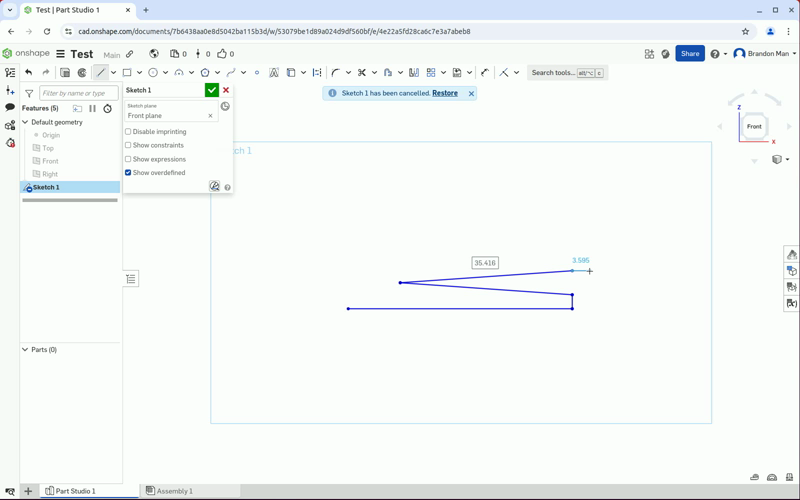
mouse_move(572, 256)
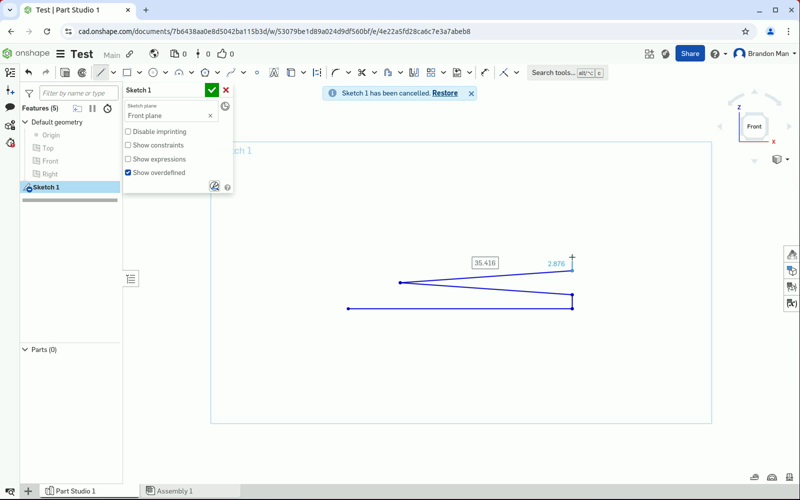
click(572, 256)
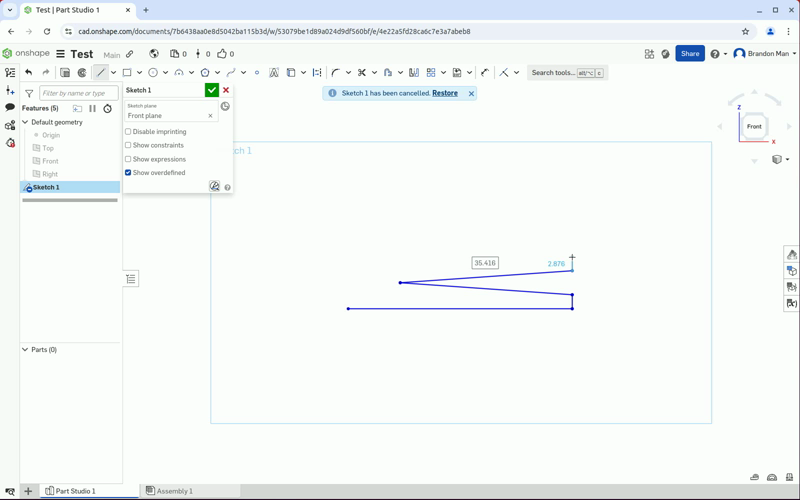
key_up(shift)
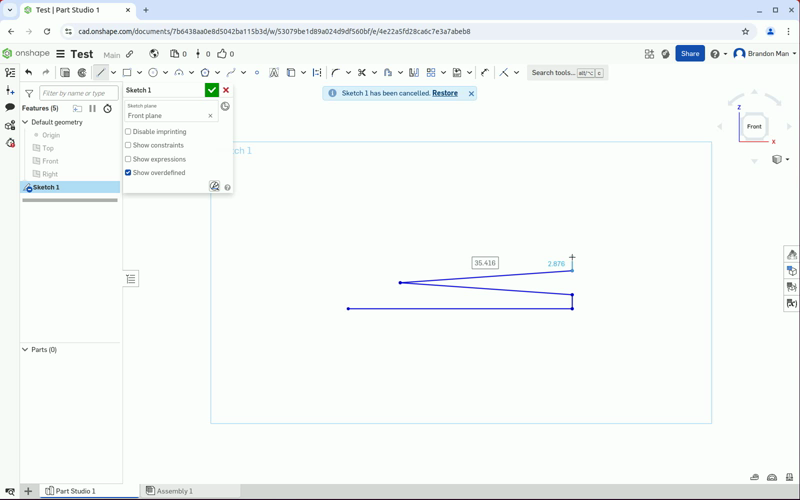
key_down(shift)
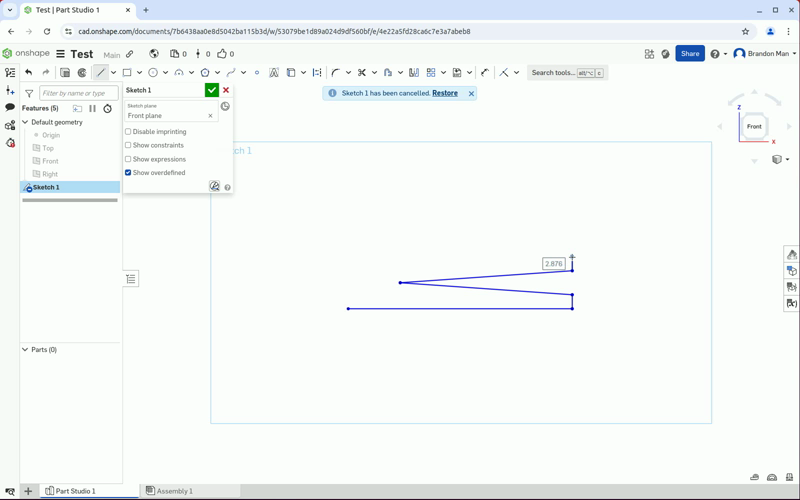
mouse_move(348, 256)
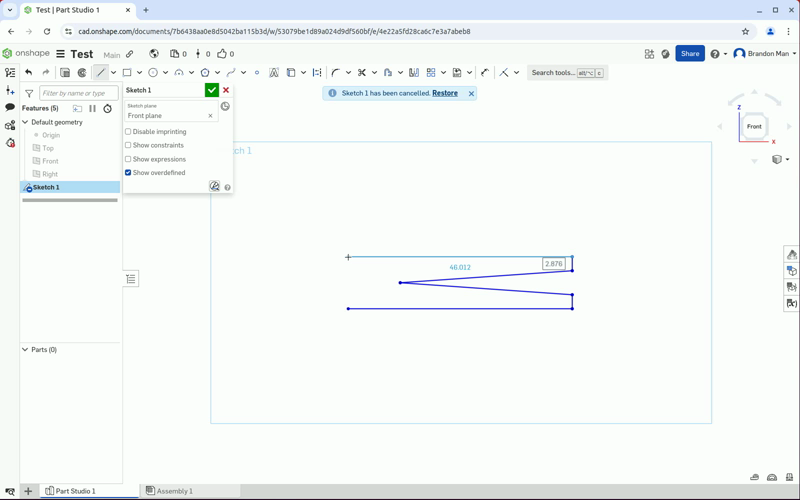
click(348, 256)
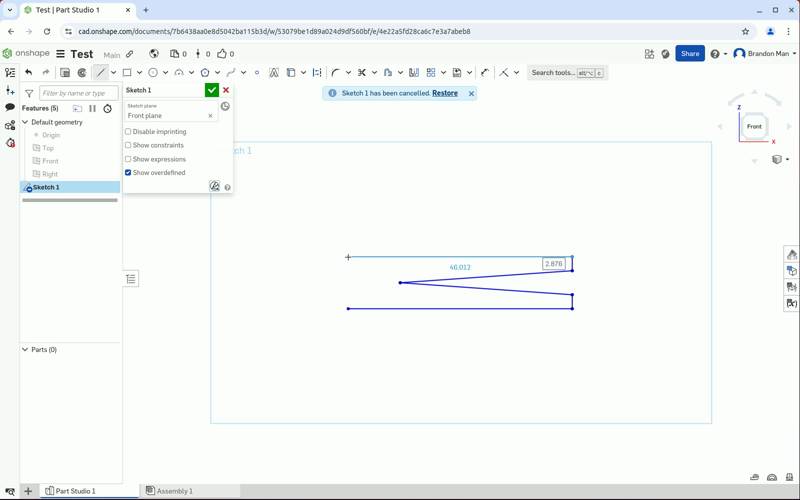
key_up(shift)
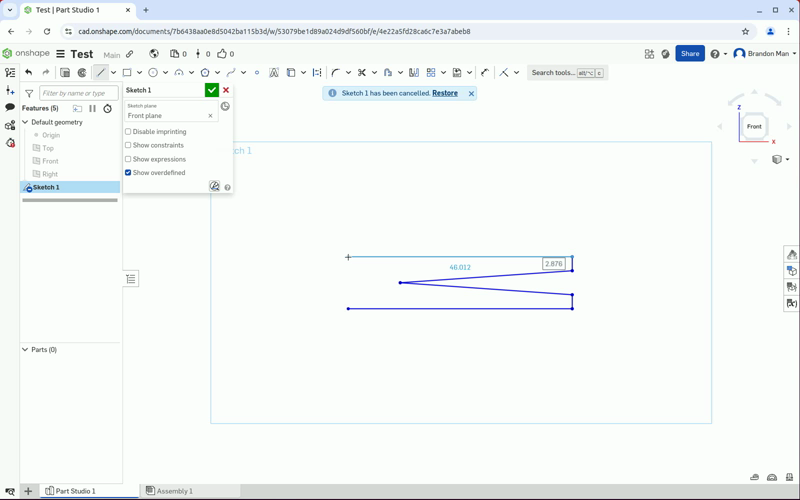
mouse_move(378, 256)
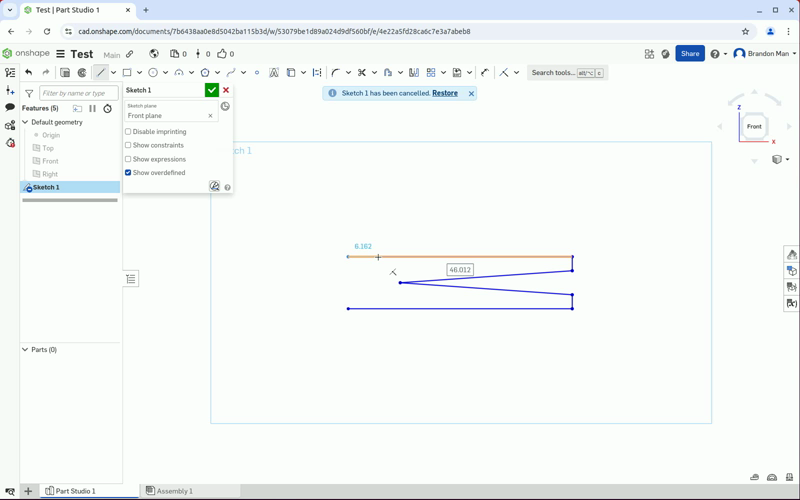
key_down(shift)
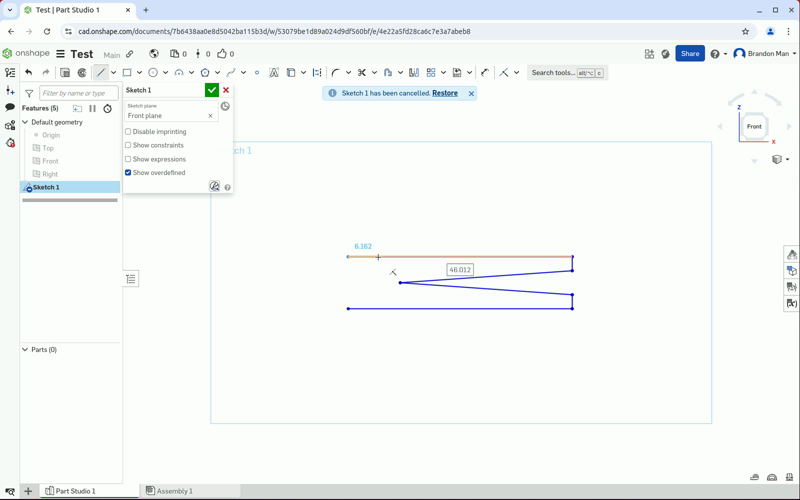
mouse_move(348, 308)
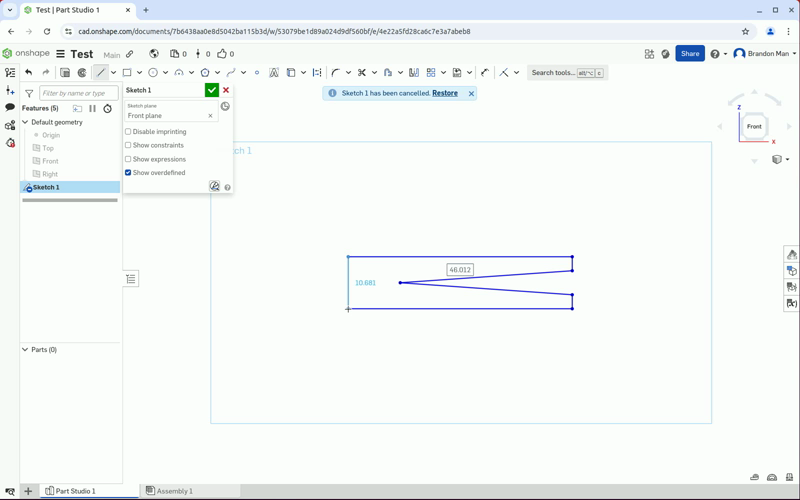
key_up(shift)
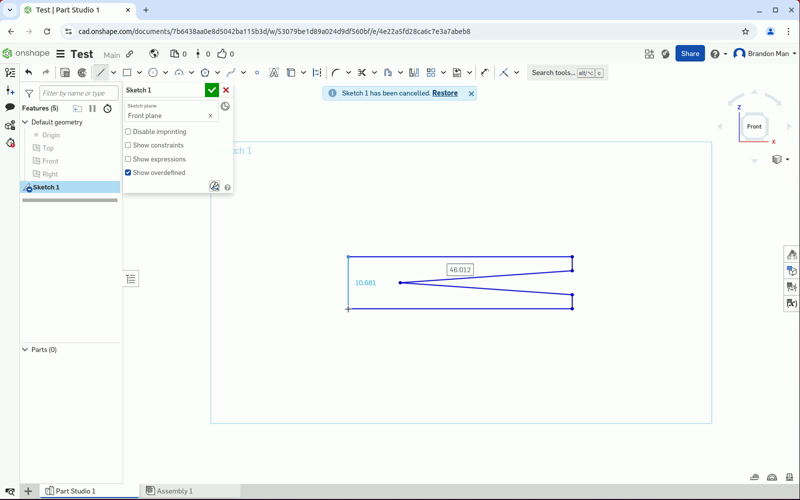
click(348, 308)
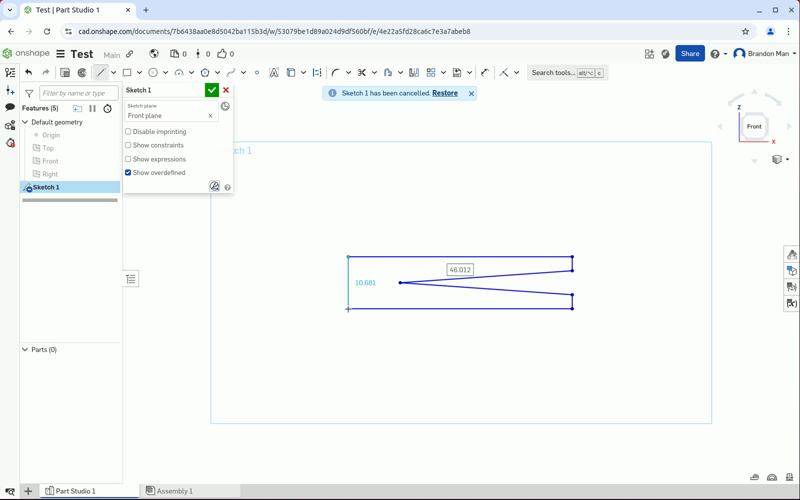
key(esc)
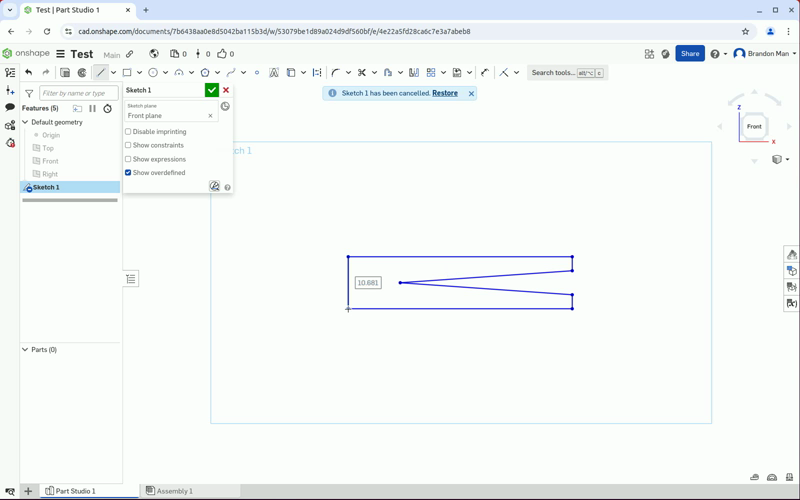
mouse_move(564, 300)
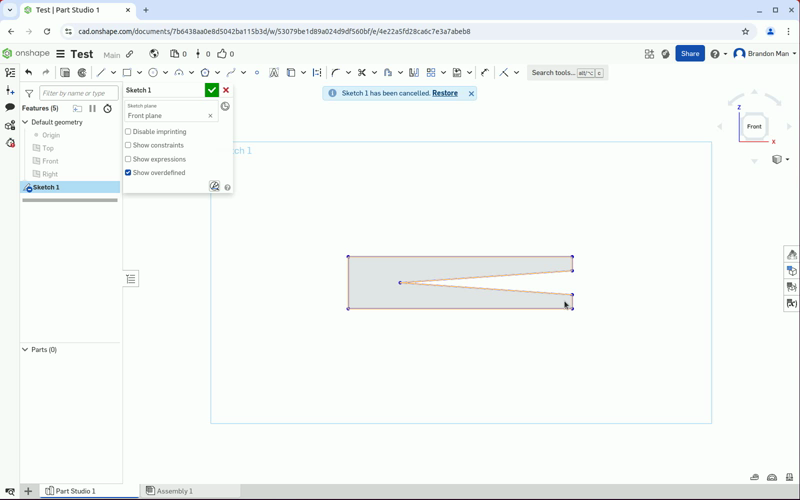
click(564, 300)
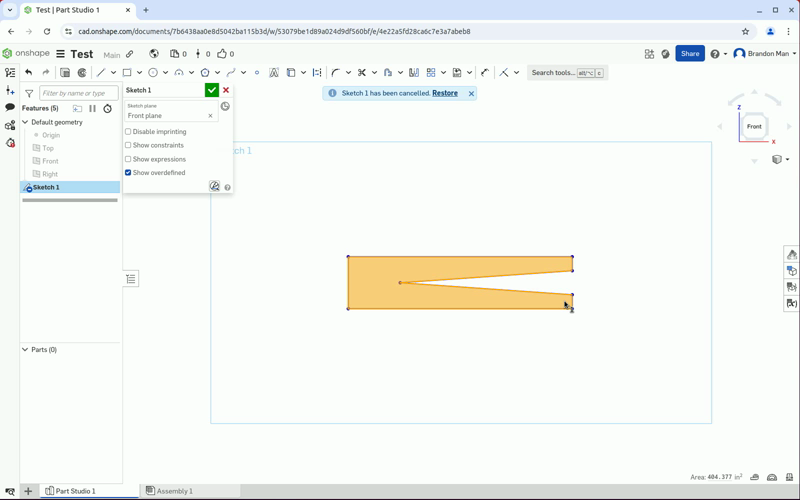
mouse_move(73, 352)
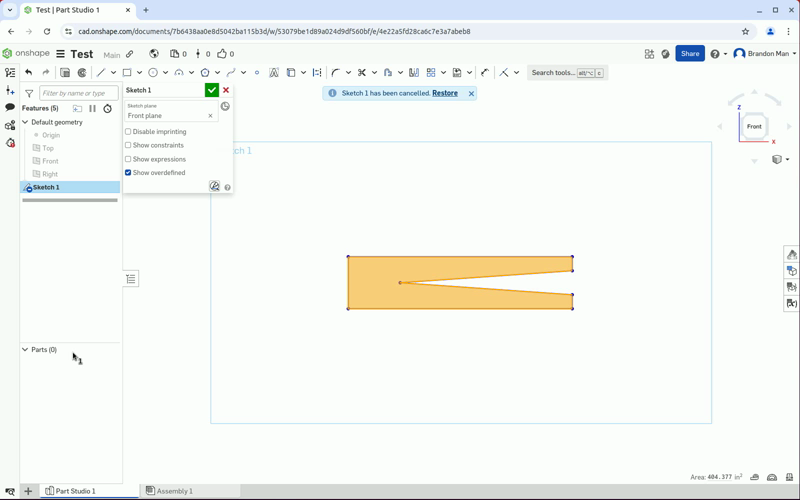
key(shift+y)
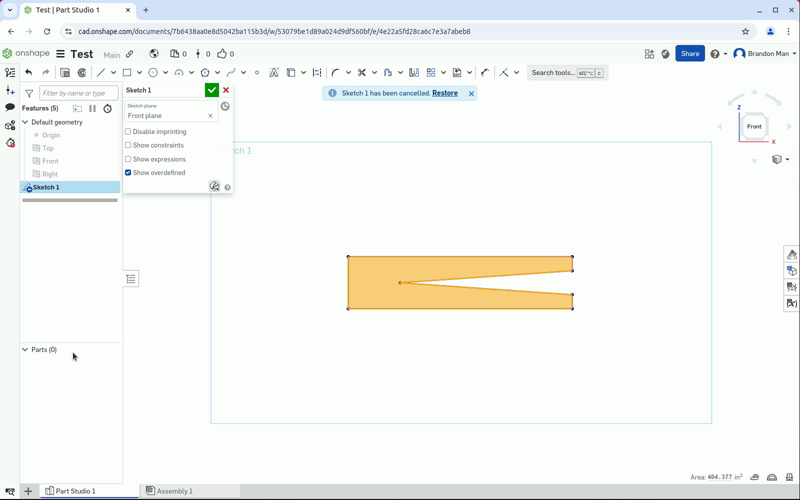
key(shift+e)
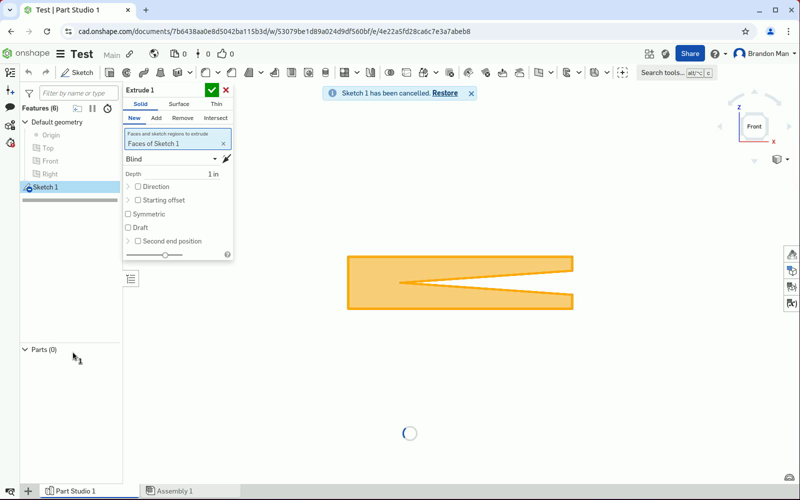
mouse_move(143, 106)
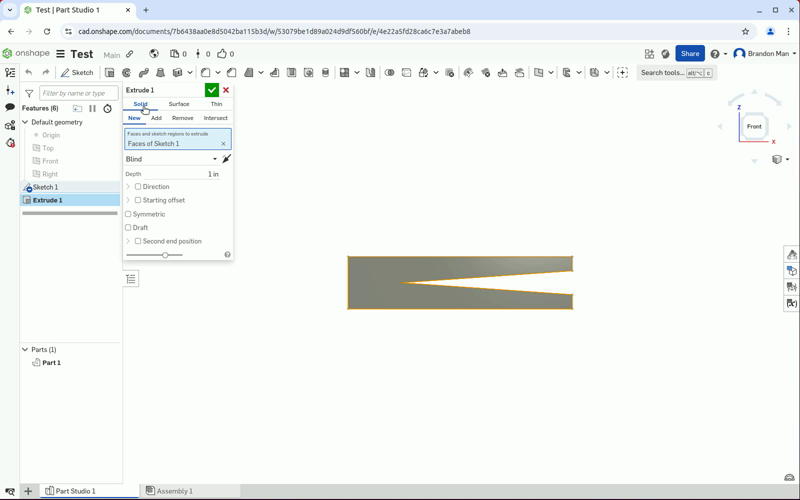
click(143, 106)
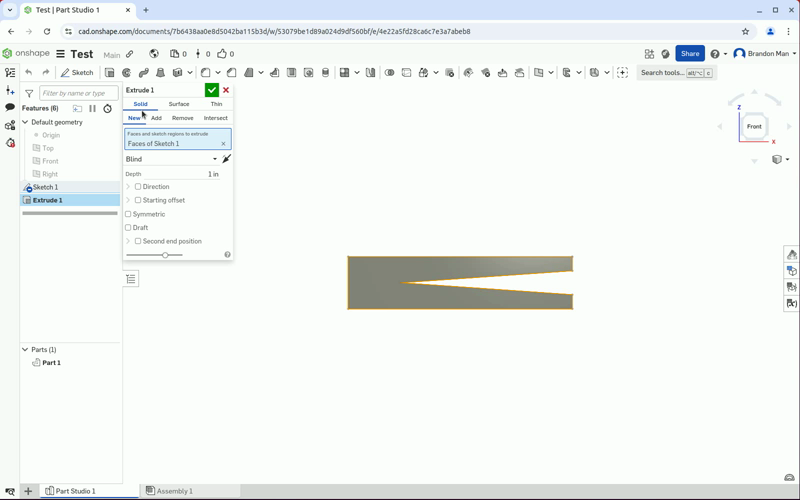
mouse_move(137, 120)
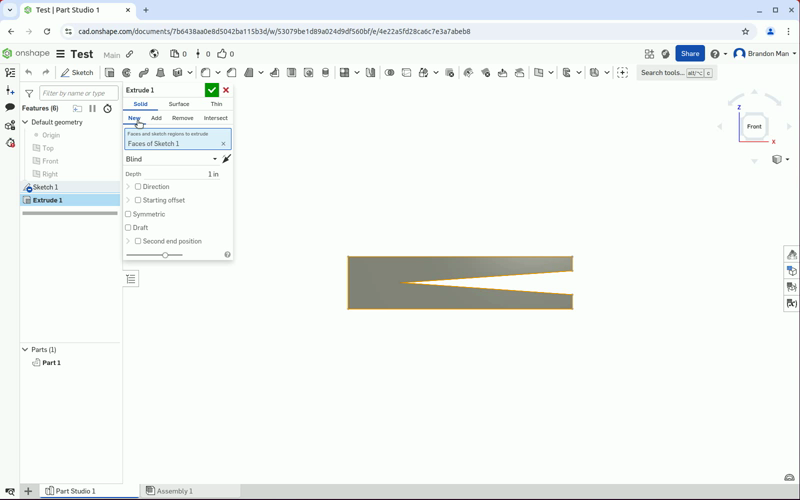
click(137, 120)
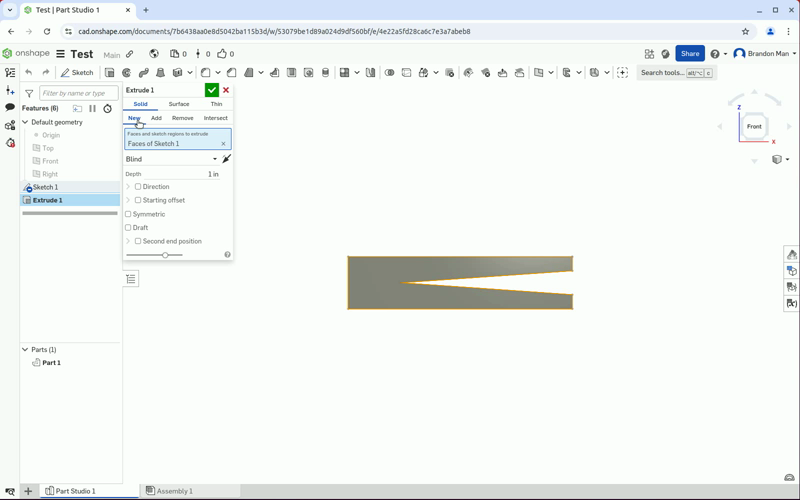
key(tab, 4)
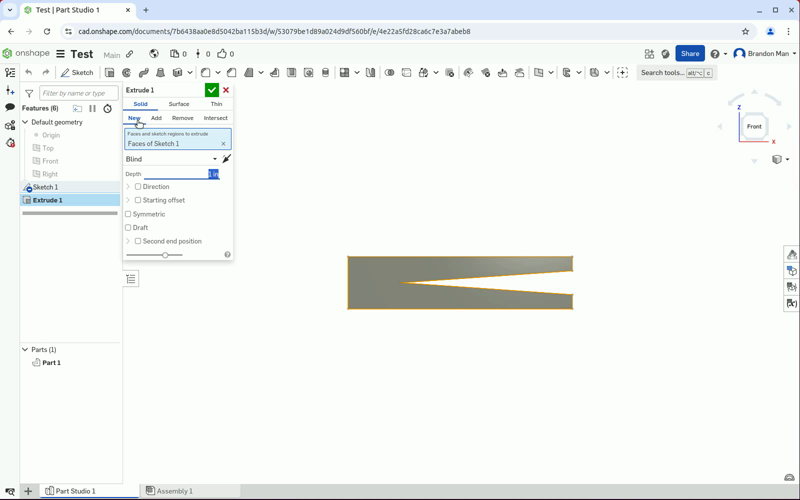
text(12.276)
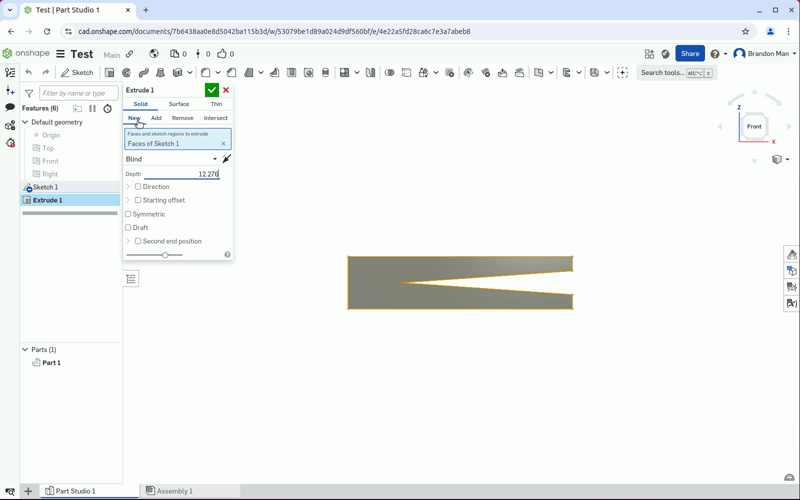
key(enter)
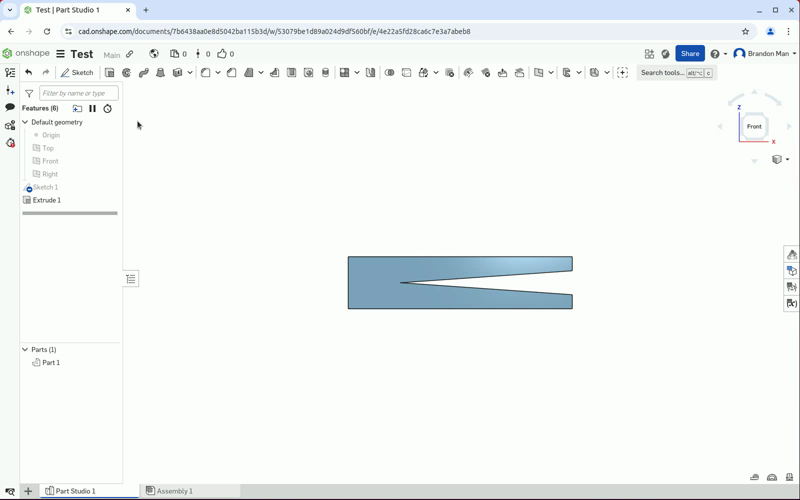
key(shift+h)
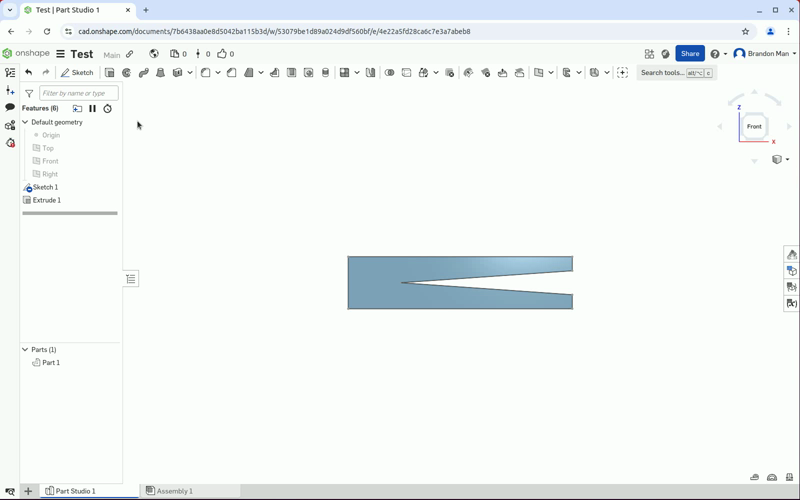
key(shift+h)
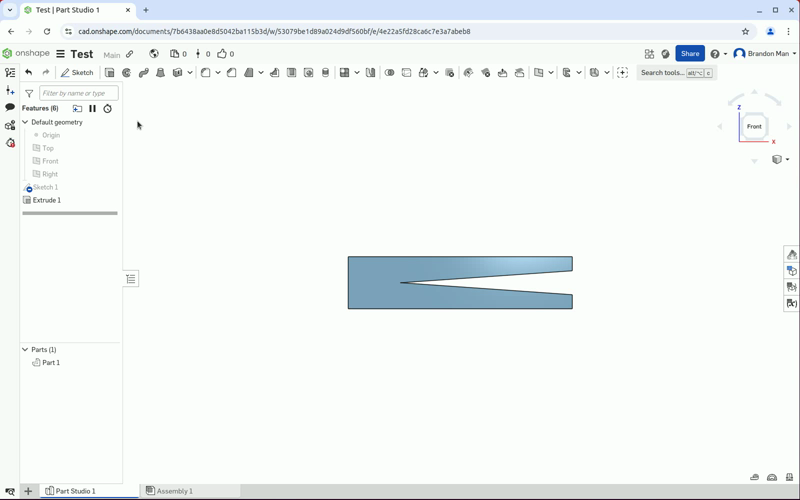
mouse_move(73, 189)
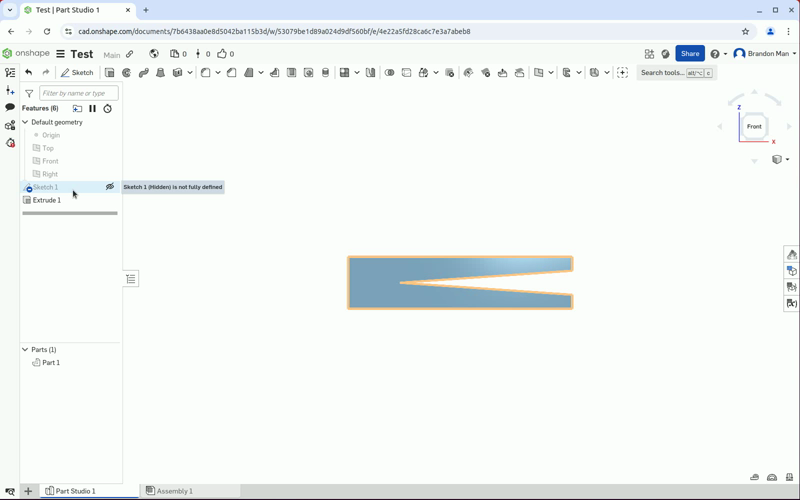
click(73, 189)
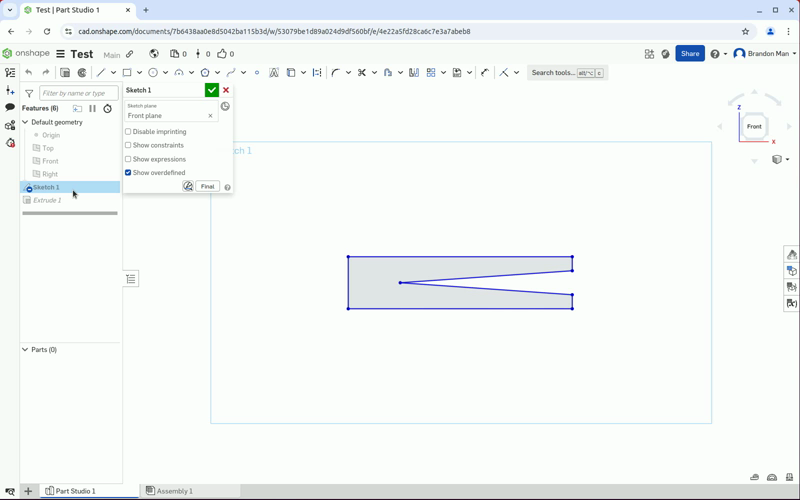
mouse_move(229, 92)
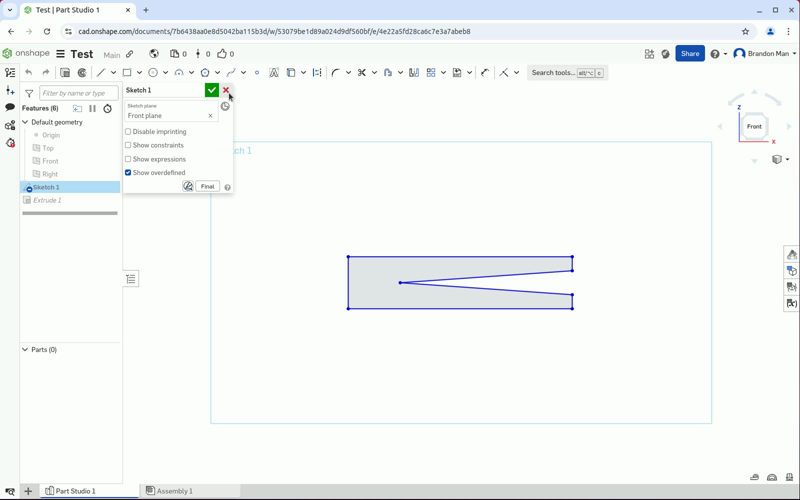
click(229, 92)
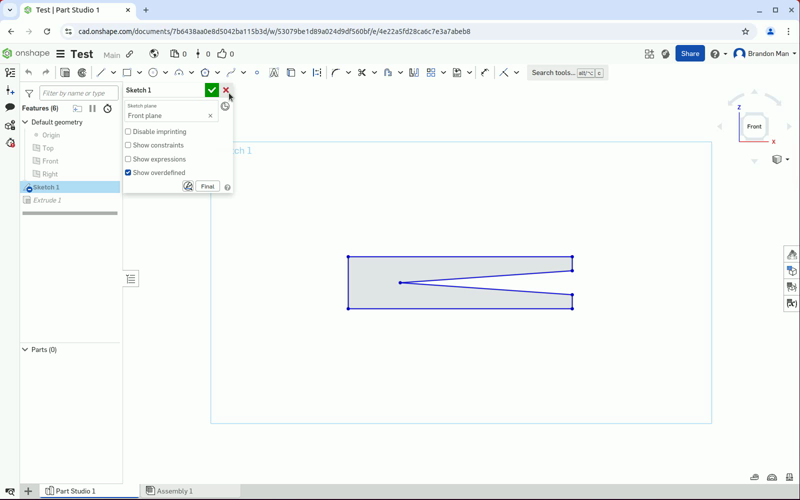
key(shift+s)
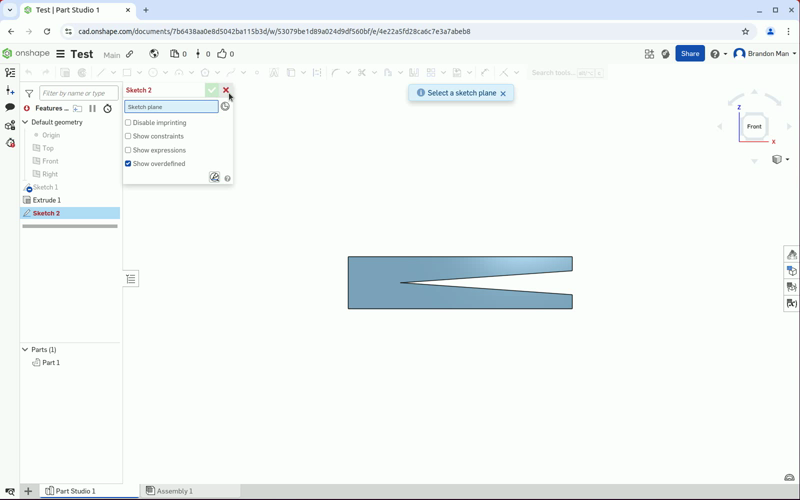
mouse_move(73, 163)
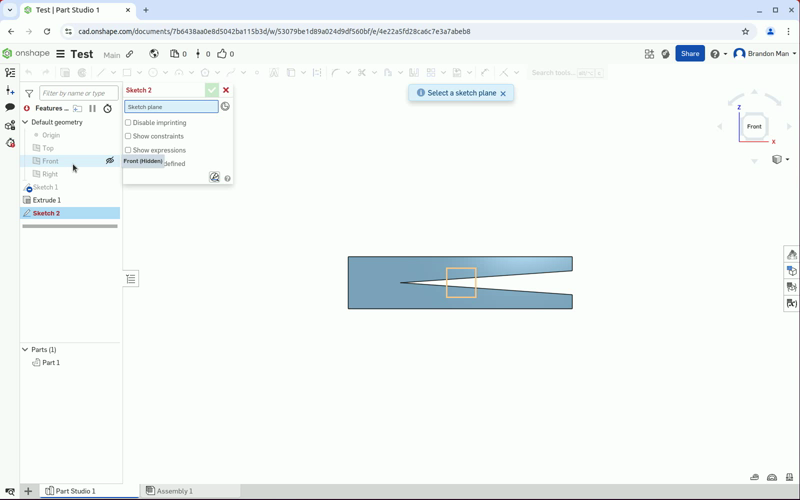
click(73, 163)
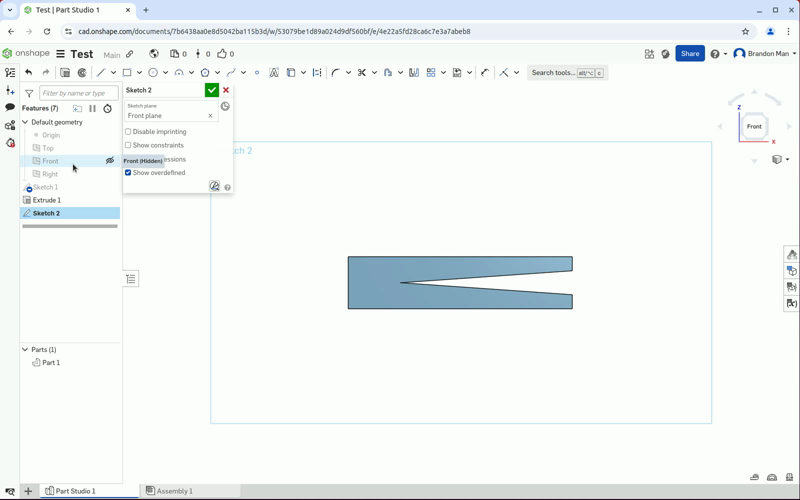
mouse_move(73, 352)
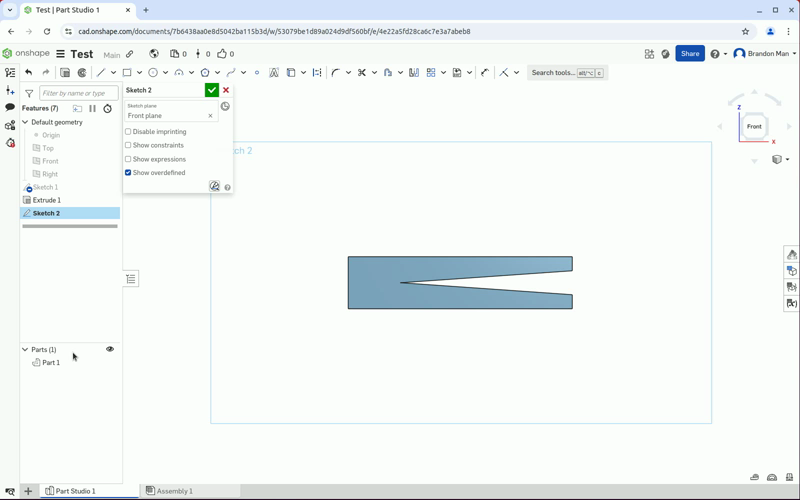
key(y)
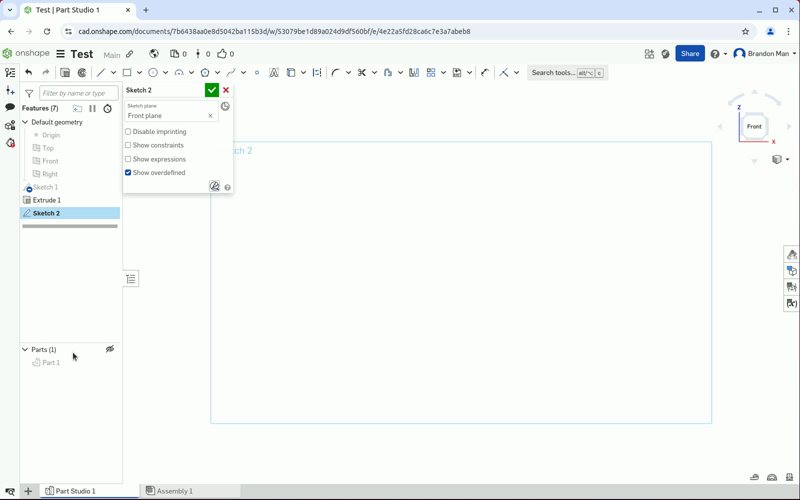
key(l)
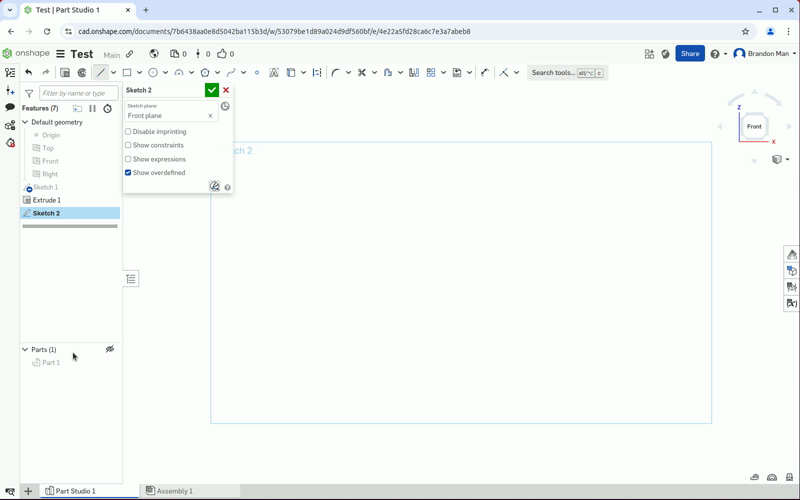
key_down(shift)
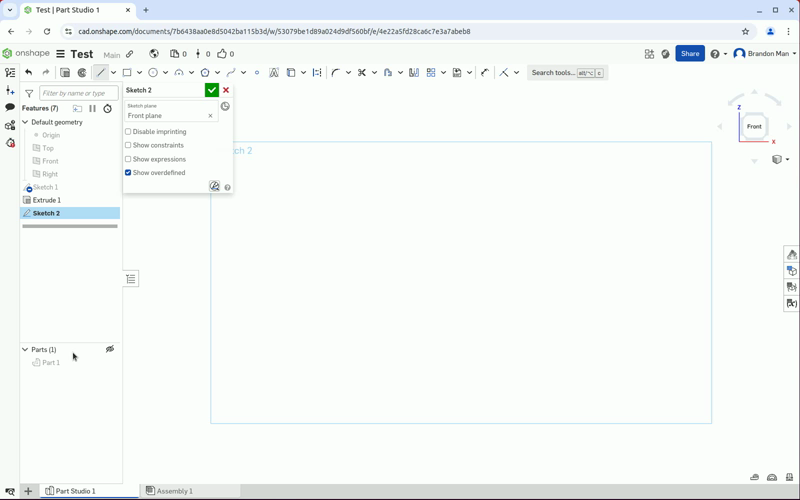
mouse_move(401, 282)
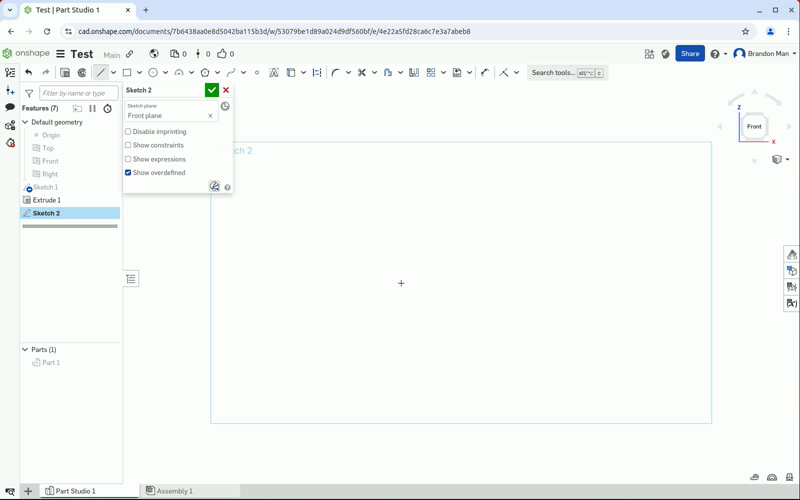
click(401, 282)
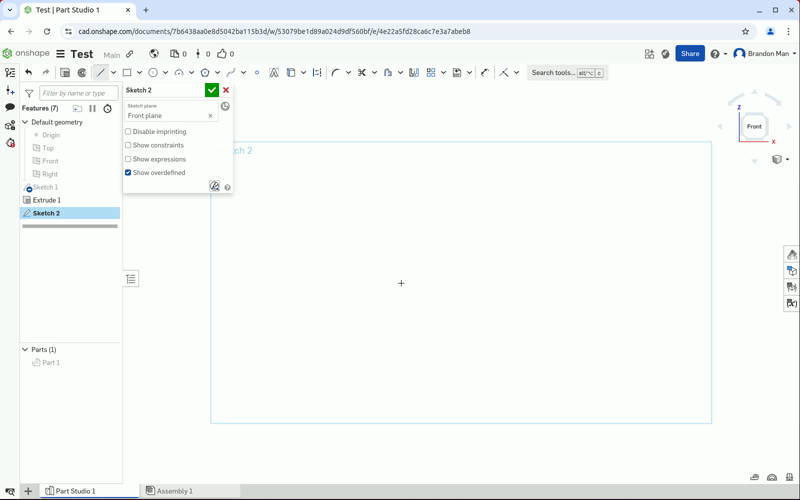
key_up(shift)
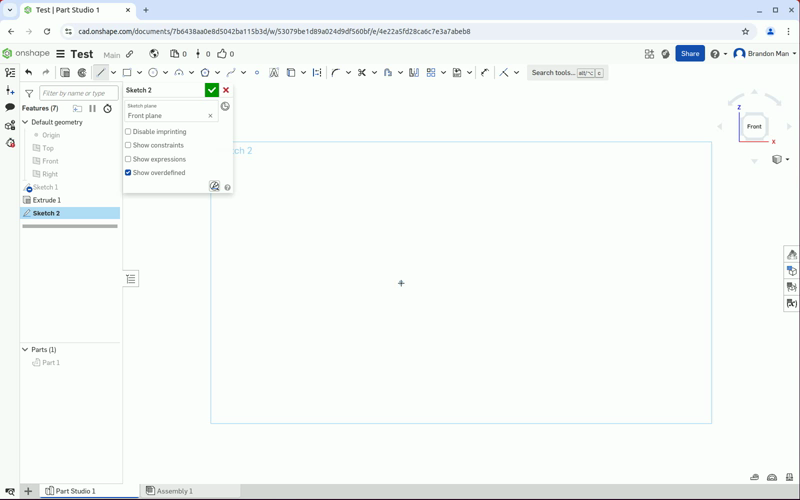
key_down(shift)
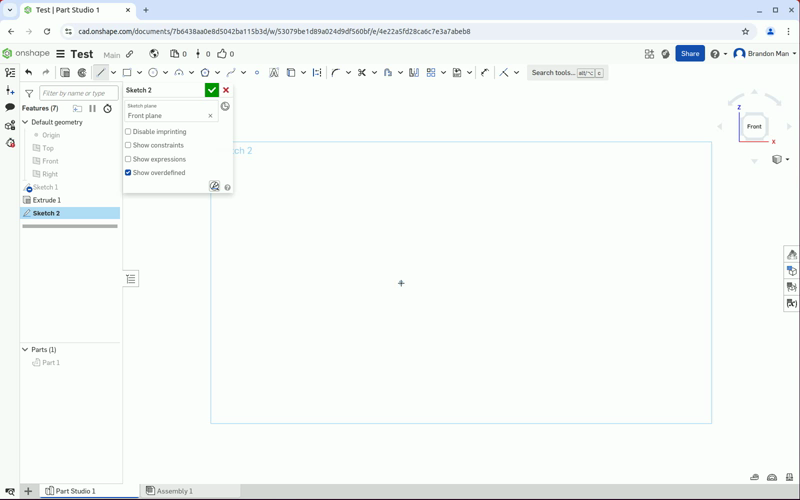
mouse_move(572, 293)
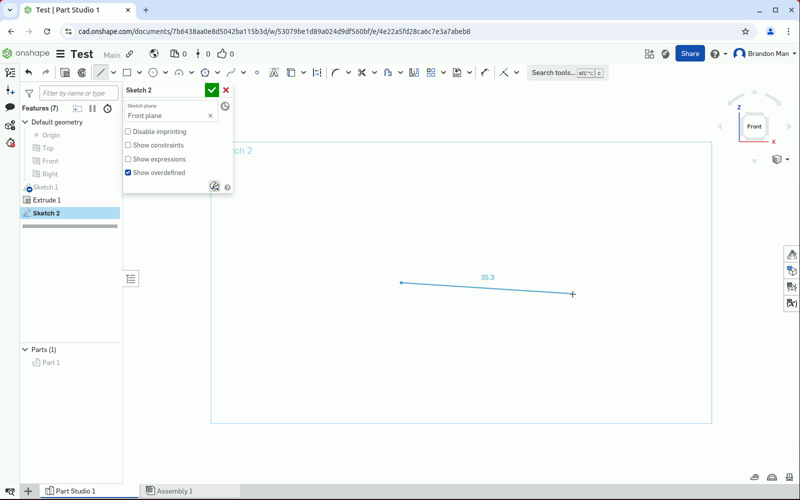
click(572, 293)
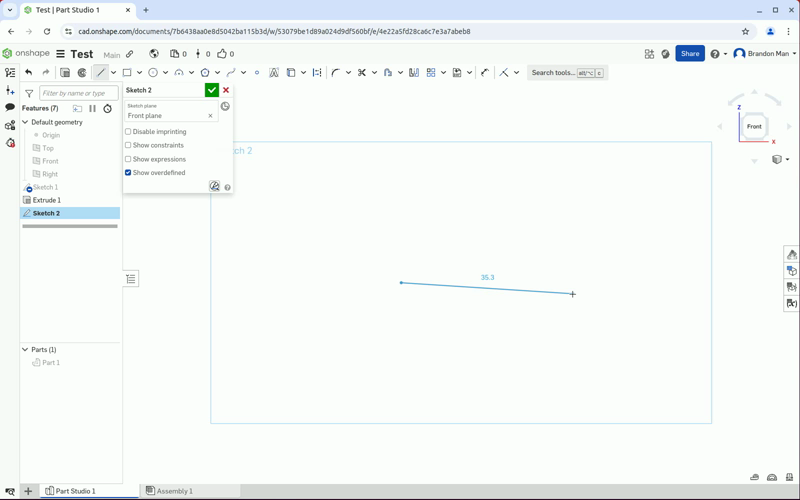
key_up(shift)
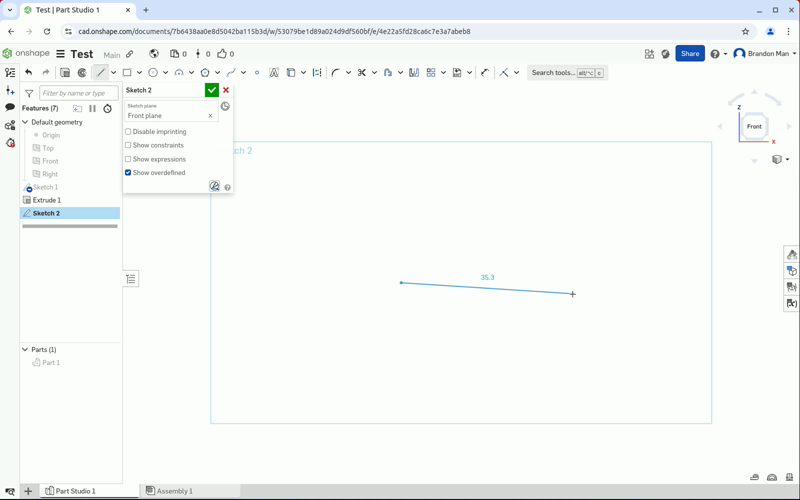
key_down(shift)
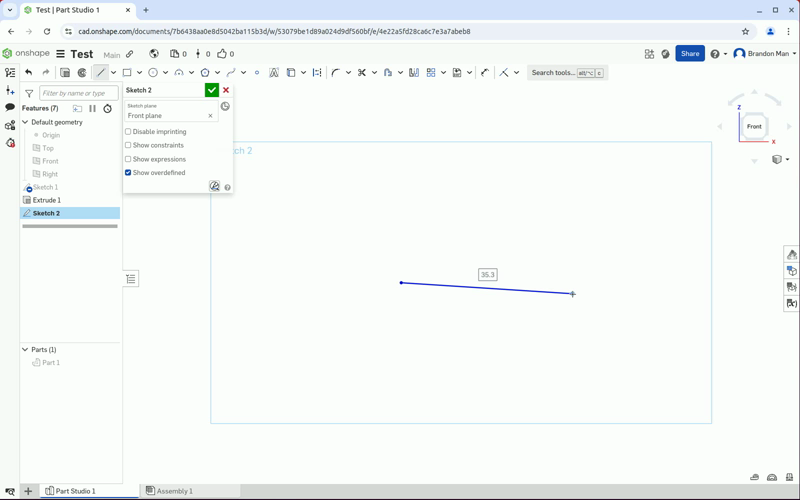
mouse_move(589, 293)
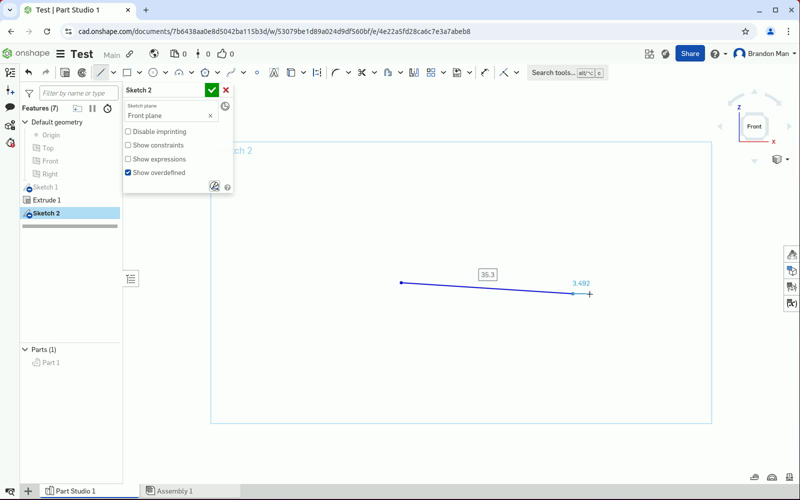
mouse_move(572, 272)
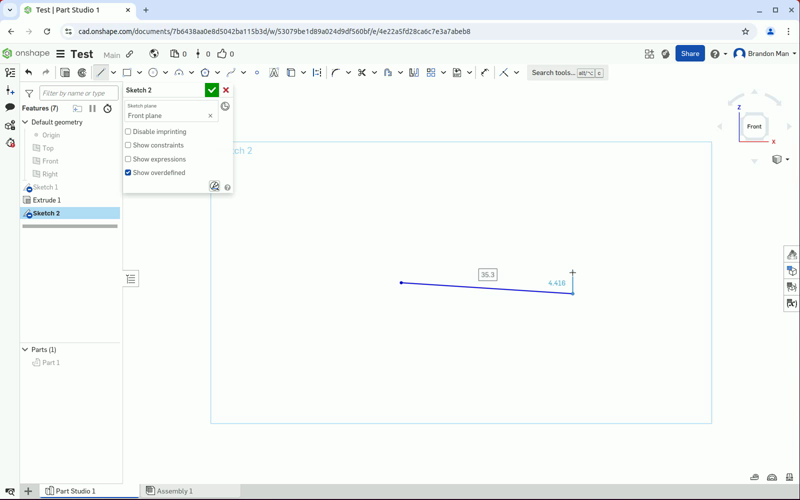
click(572, 272)
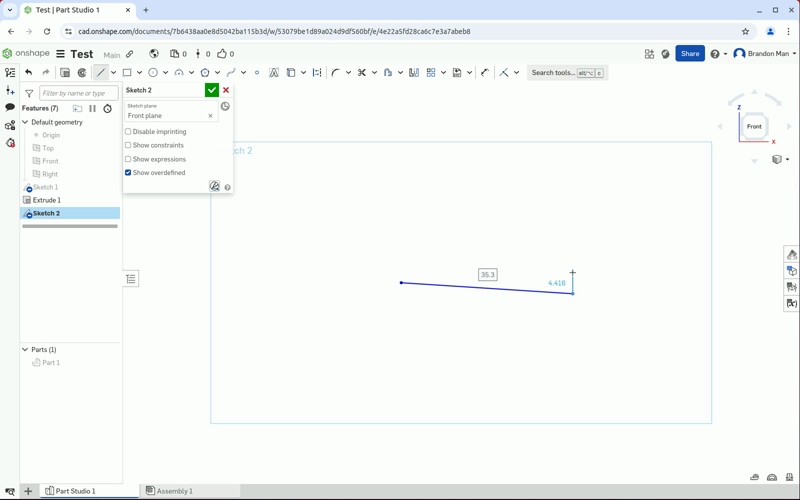
key_up(shift)
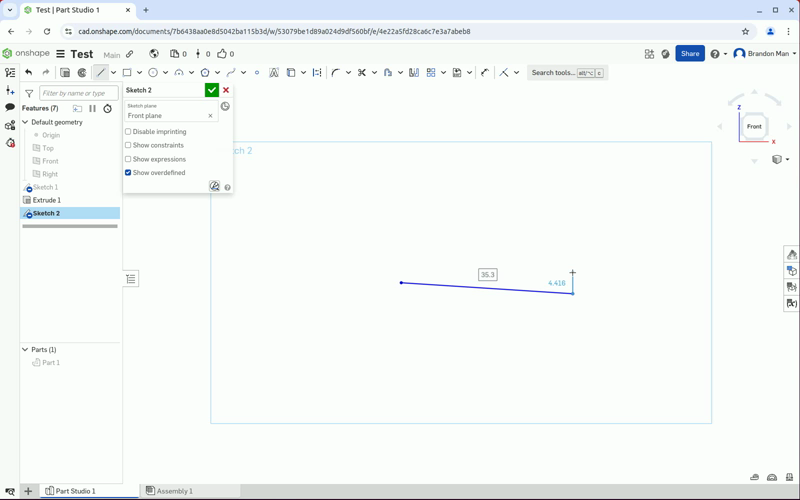
key_down(shift)
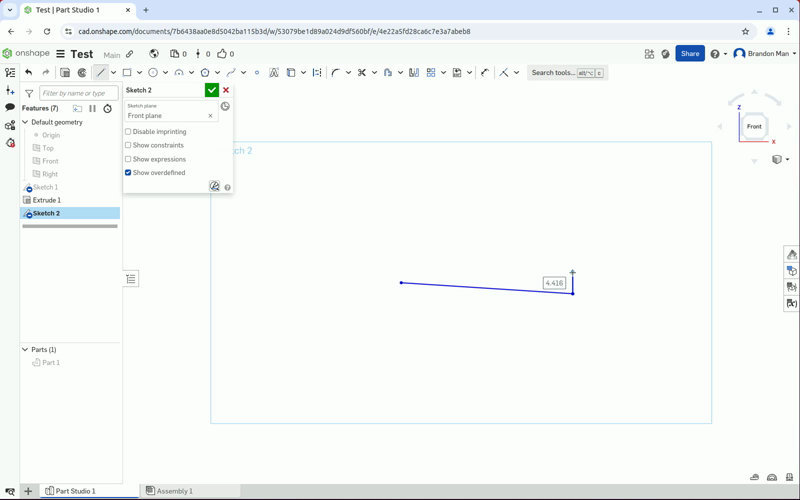
mouse_move(401, 282)
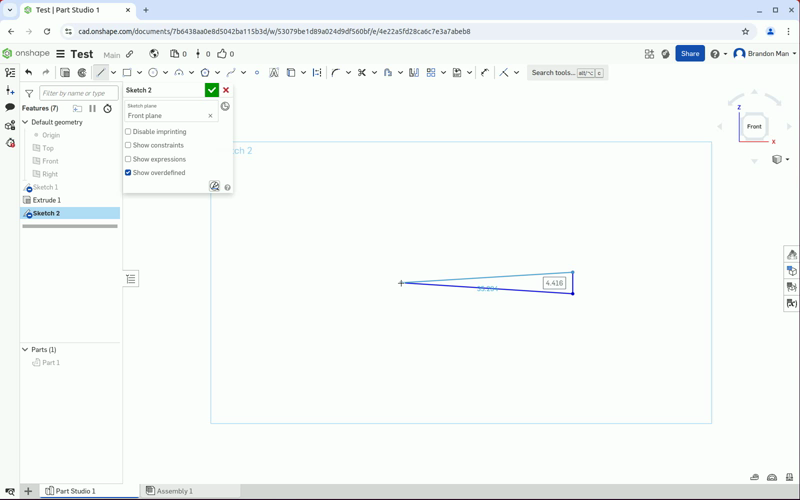
key_up(shift)
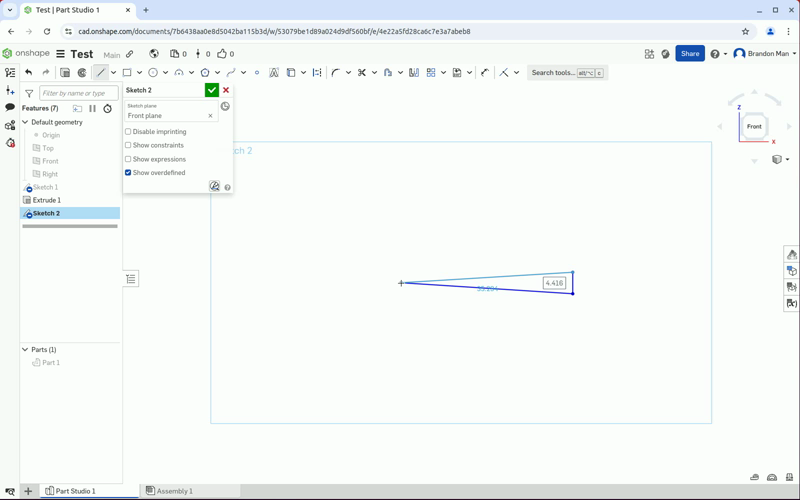
click(401, 282)
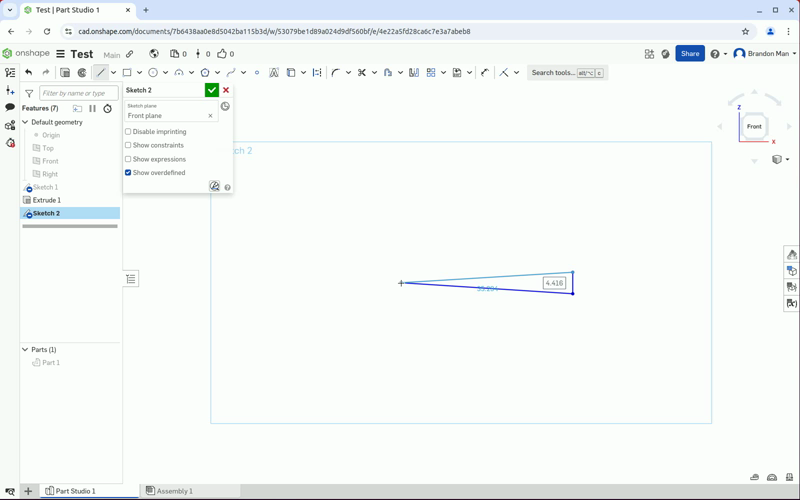
key(esc)
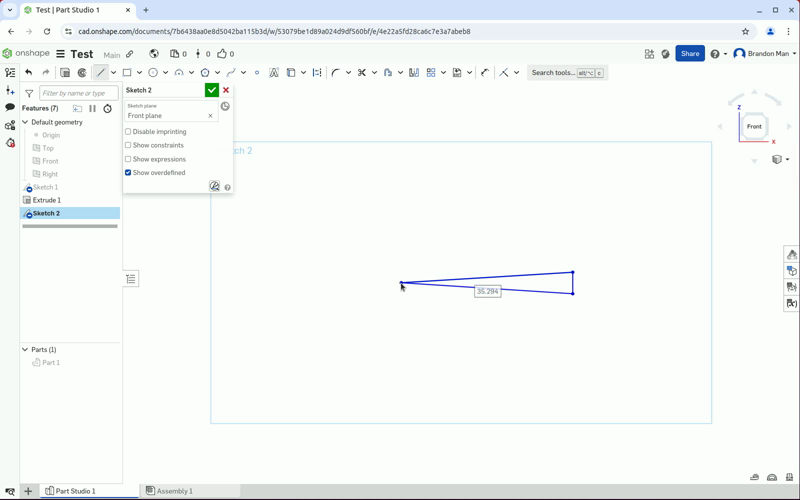
mouse_move(500, 284)
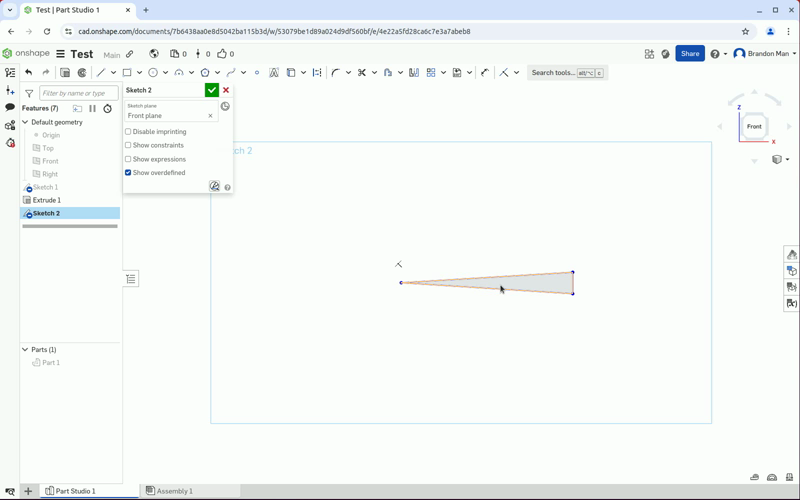
click(500, 284)
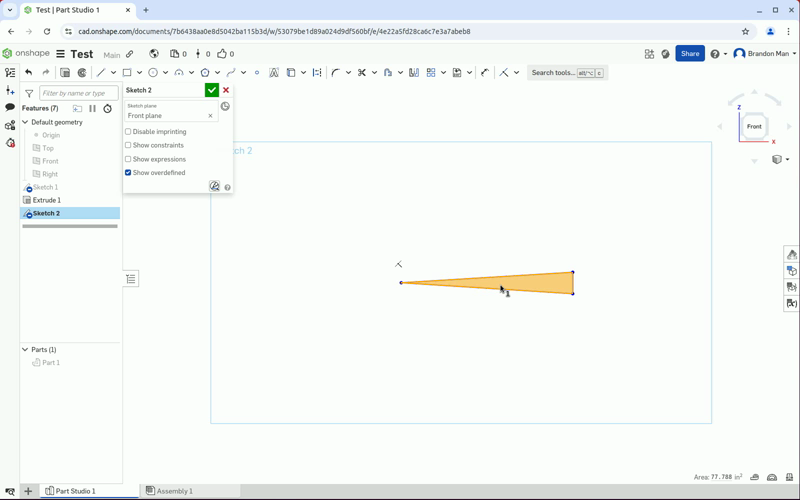
mouse_move(73, 352)
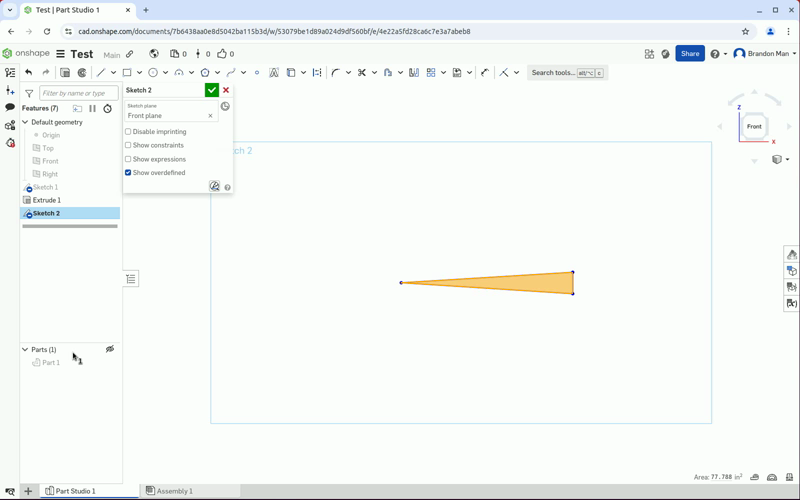
key(shift+y)
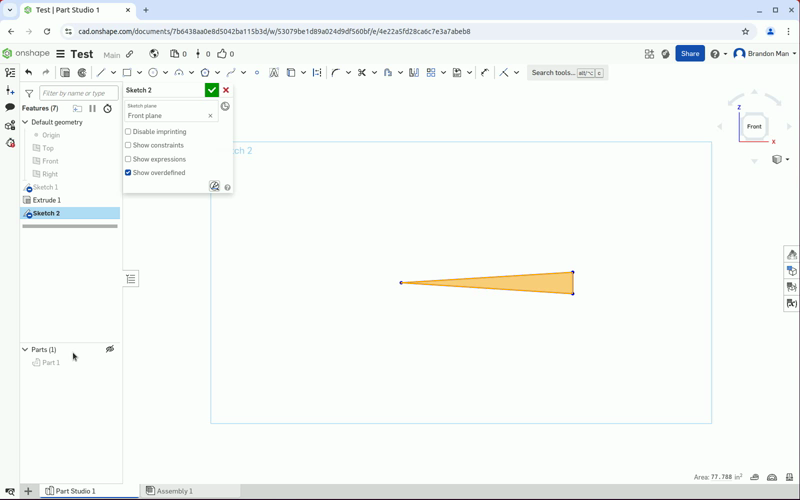
key(shift+e)
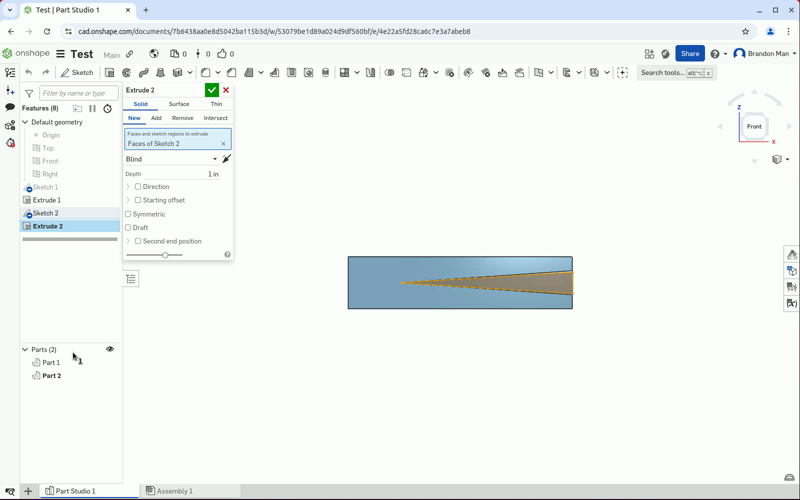
mouse_move(143, 106)
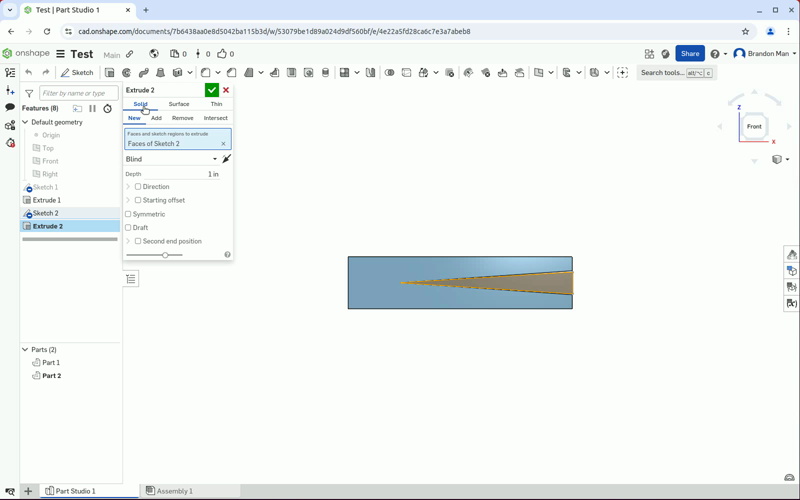
click(143, 106)
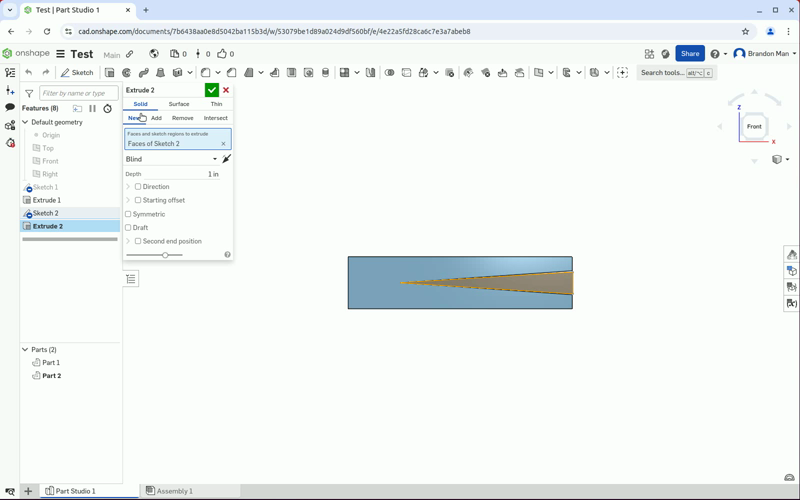
mouse_move(137, 120)
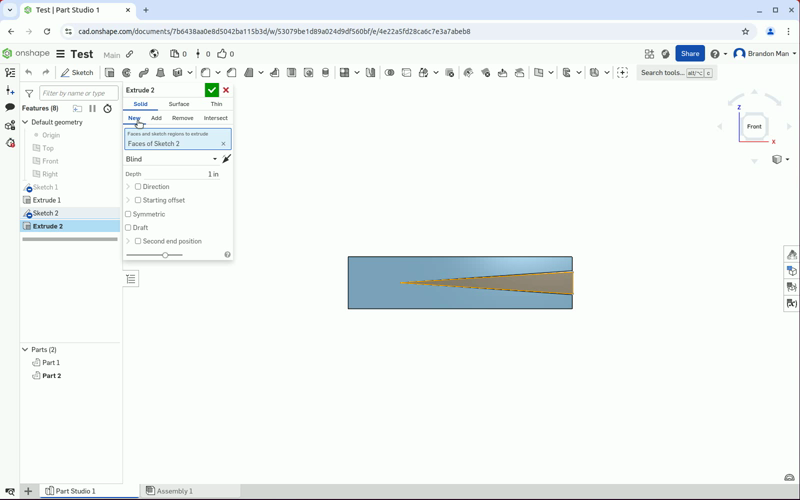
click(137, 120)
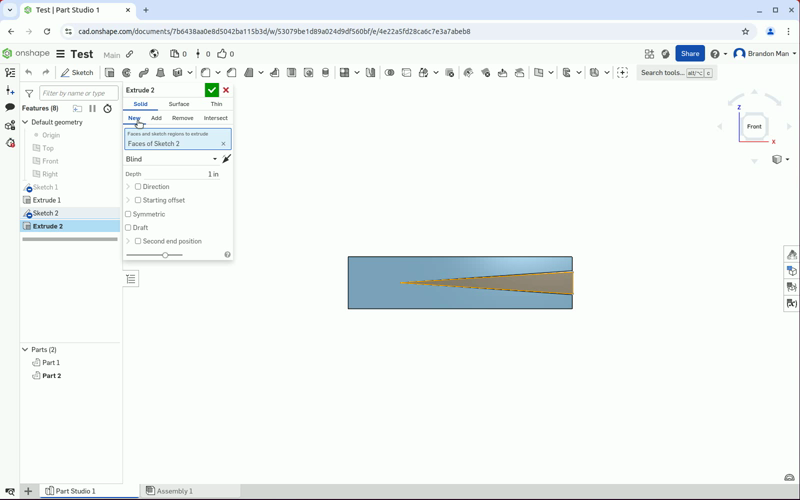
key(tab, 4)
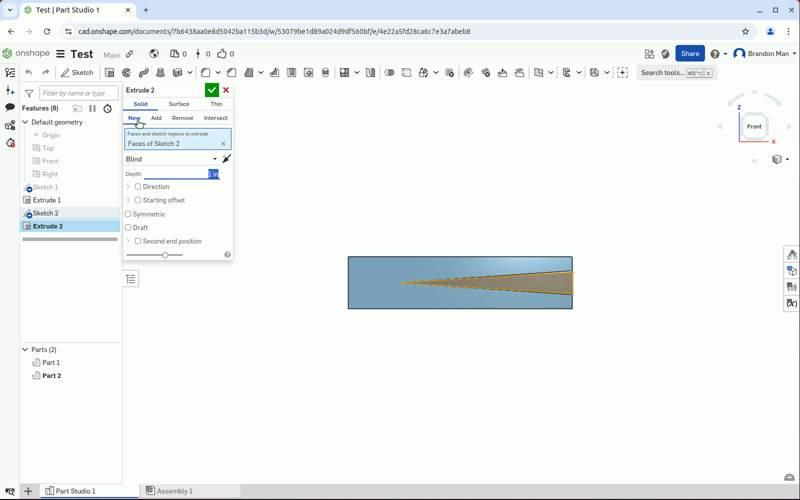
text(12.276)
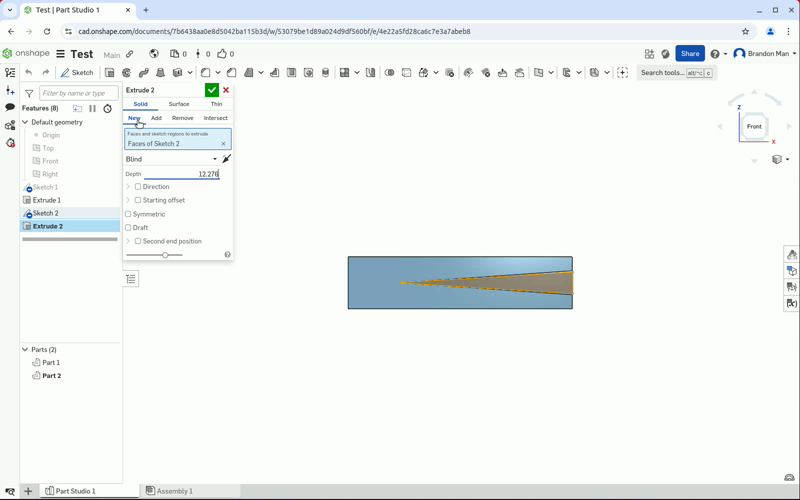
key(enter)
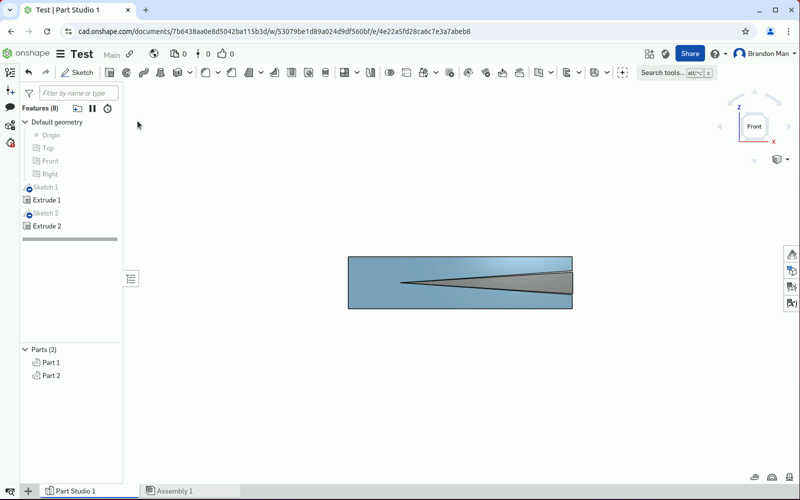
key(shift+h)
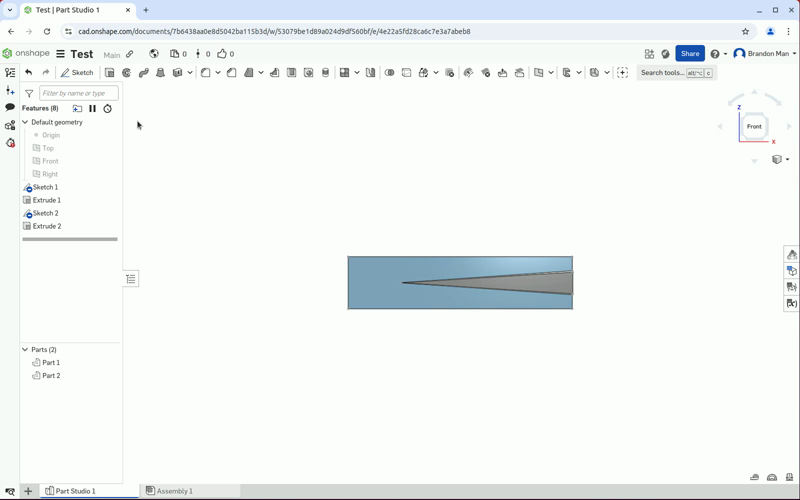
key(shift+h)
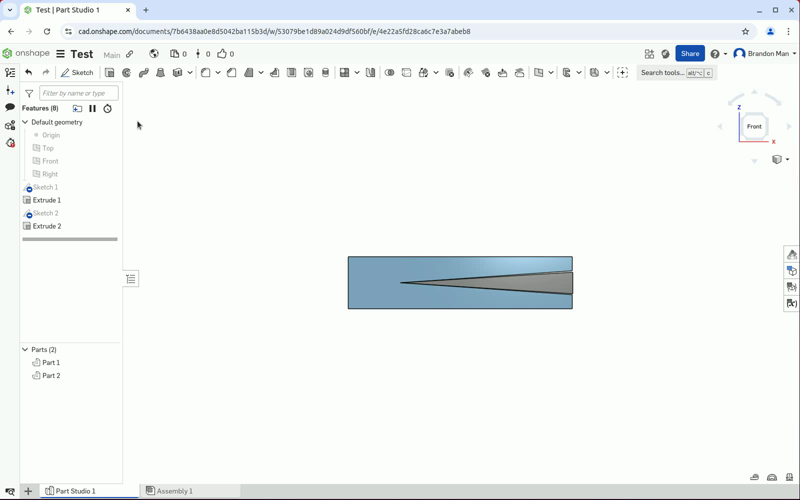
mouse_move(73, 189)
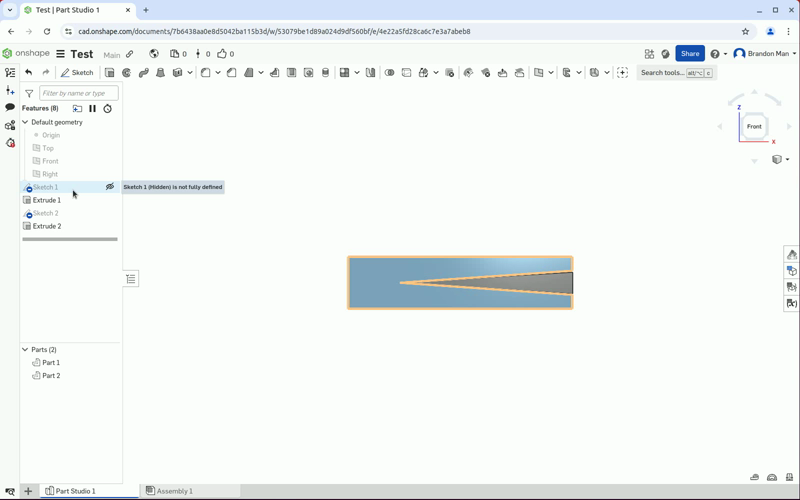
click(73, 189)
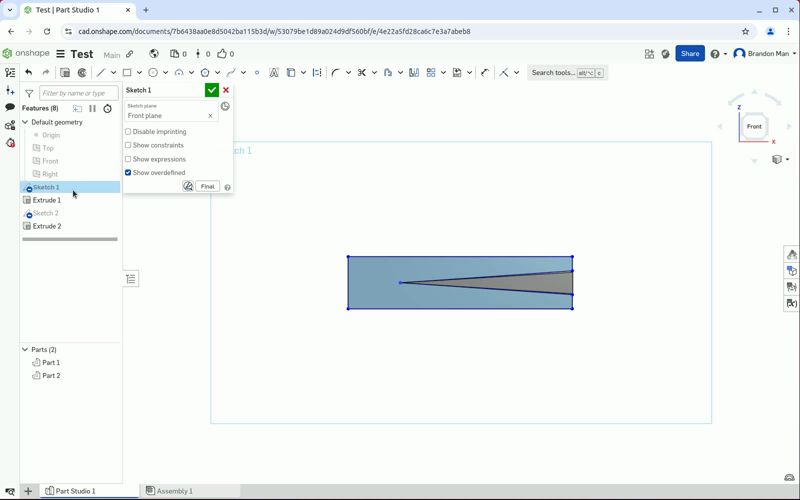
mouse_move(229, 92)
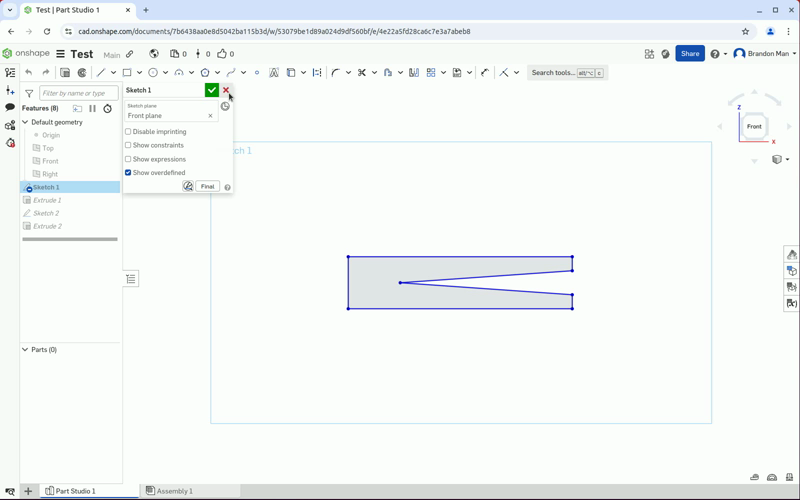
click(229, 92)
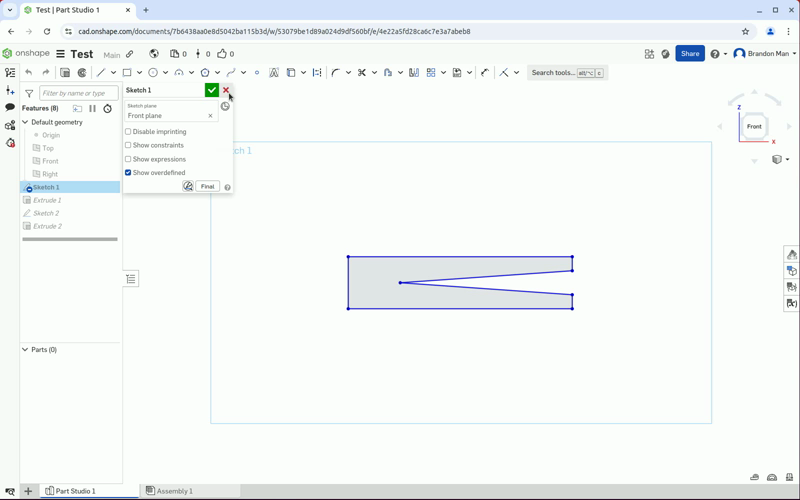
key(shift+s)
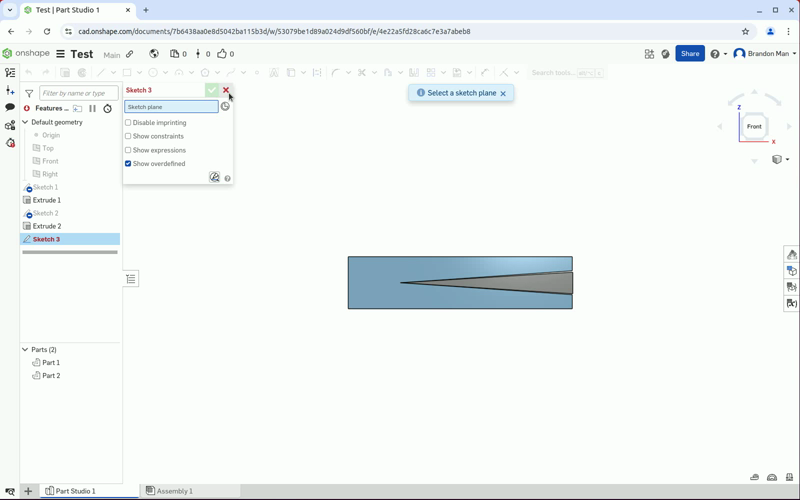
mouse_move(73, 163)
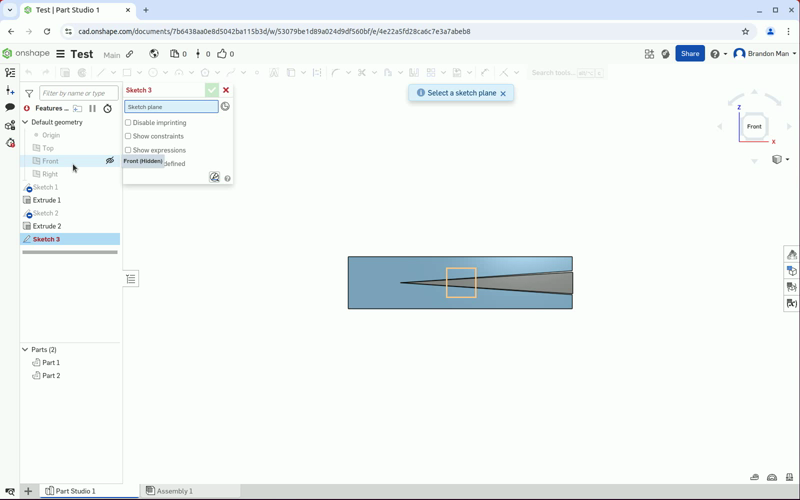
click(73, 163)
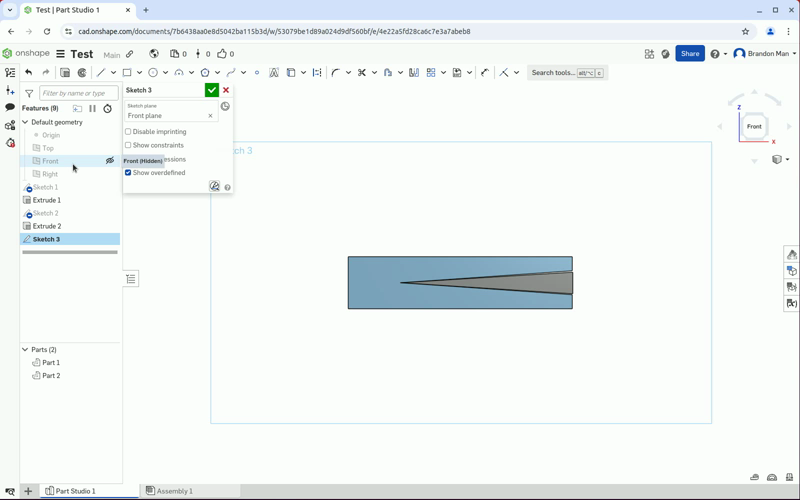
mouse_move(73, 352)
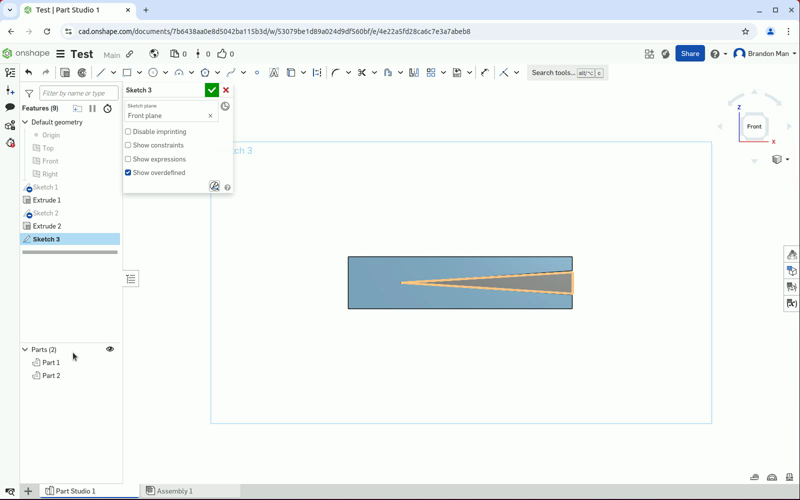
key(y)
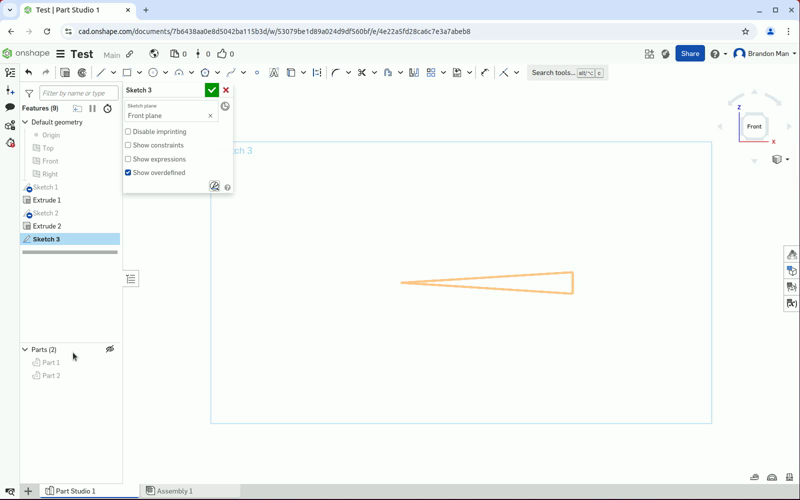
key(l)
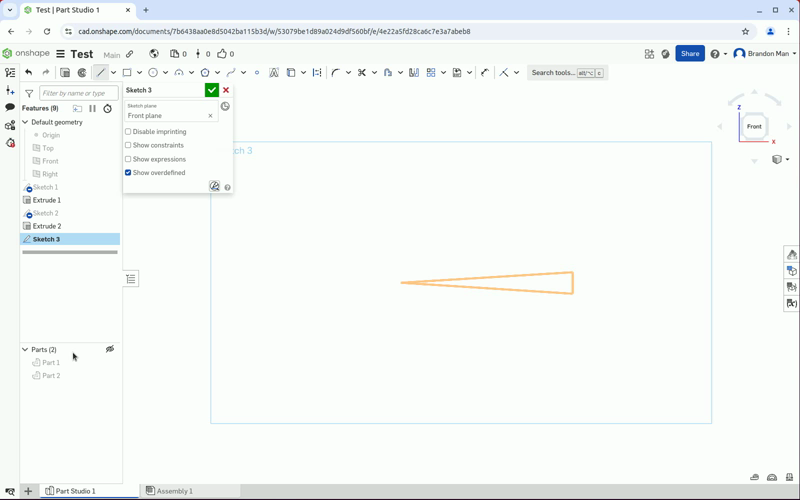
key_down(shift)
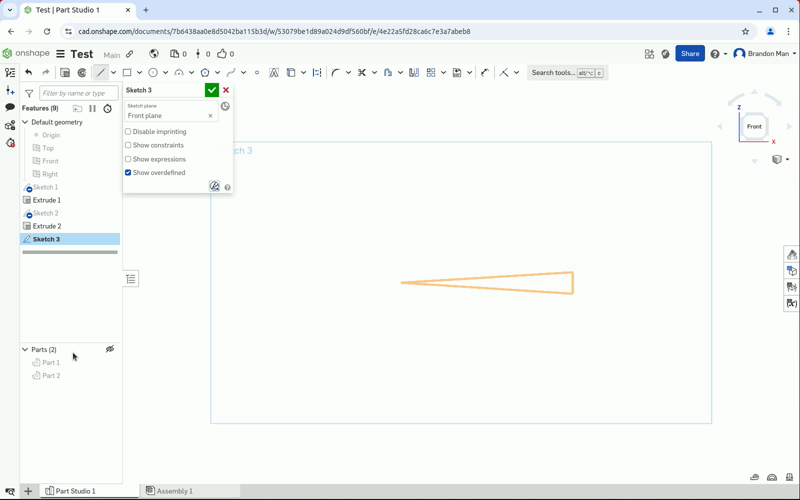
mouse_move(401, 282)
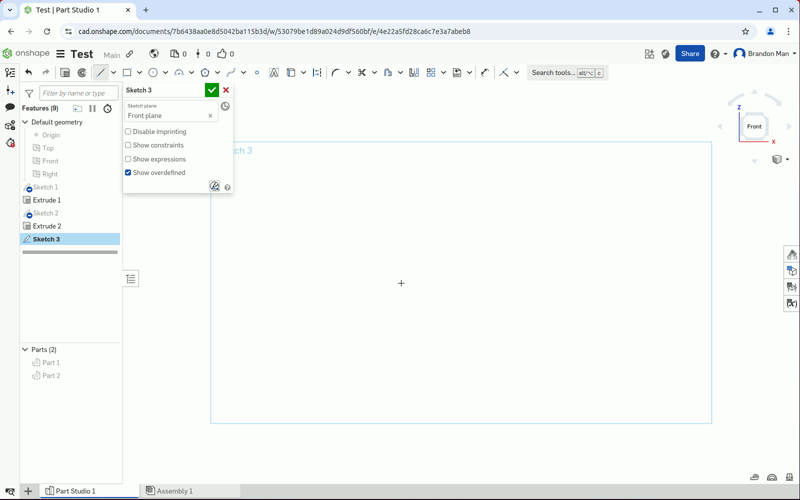
click(401, 282)
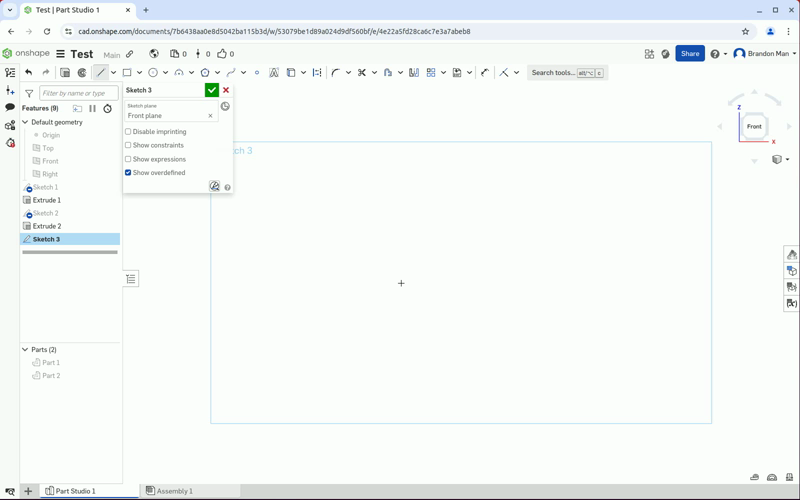
key_up(shift)
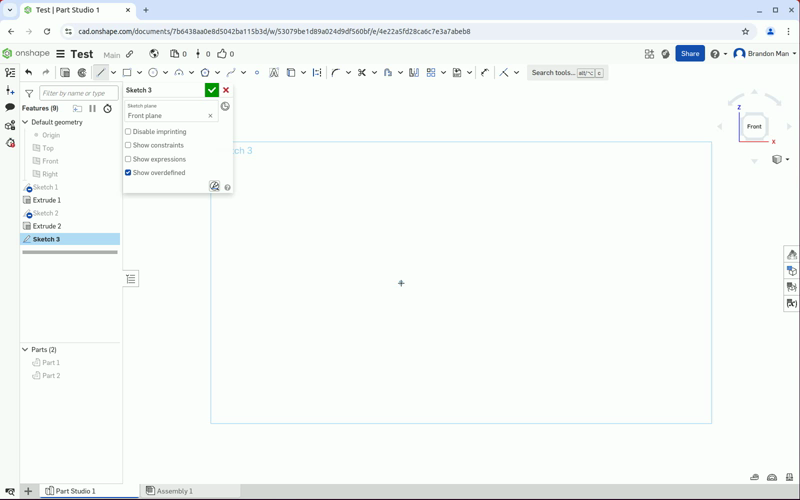
key_down(shift)
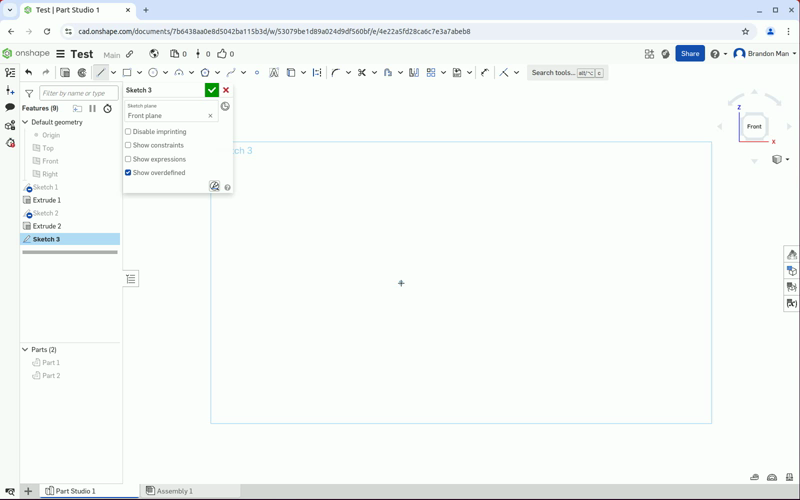
mouse_move(572, 293)
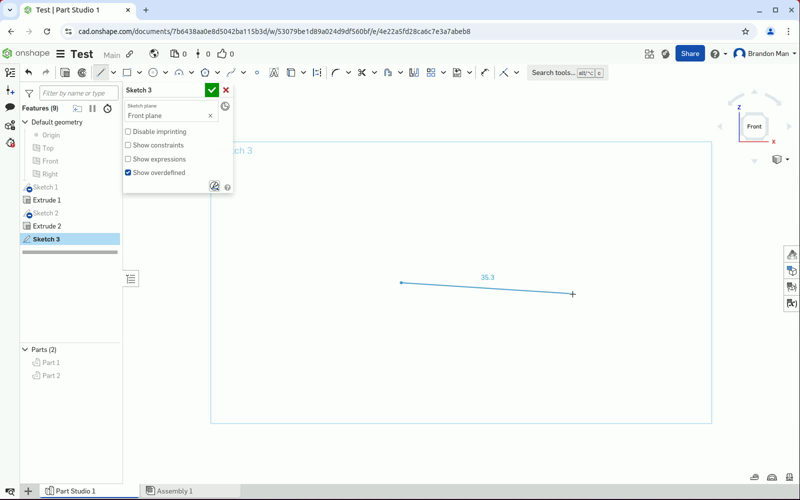
click(572, 293)
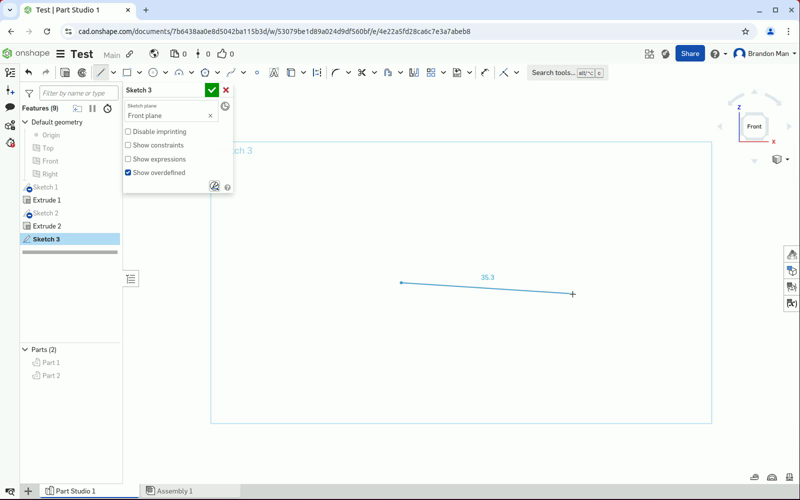
key_up(shift)
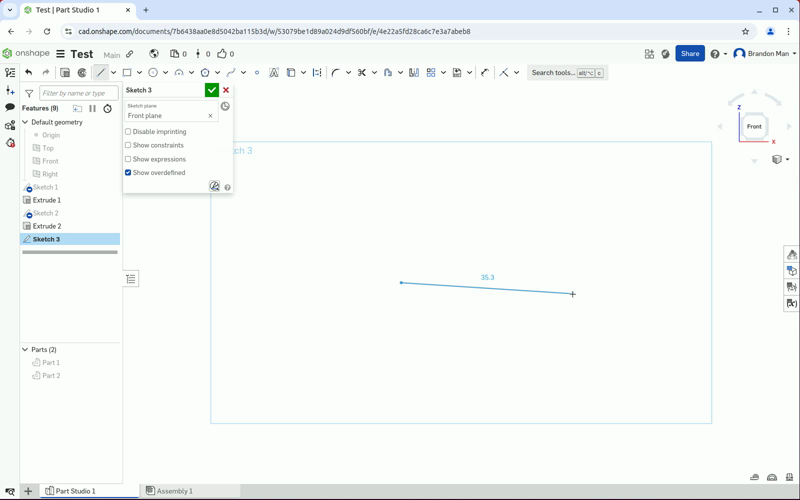
key_down(shift)
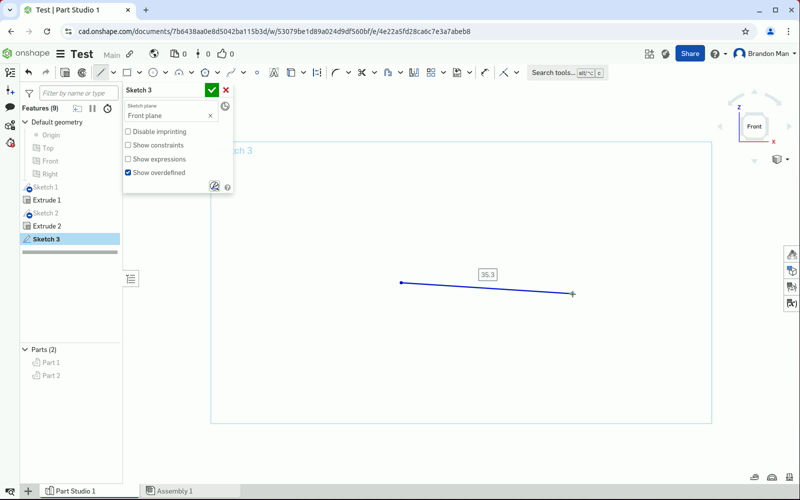
mouse_move(589, 293)
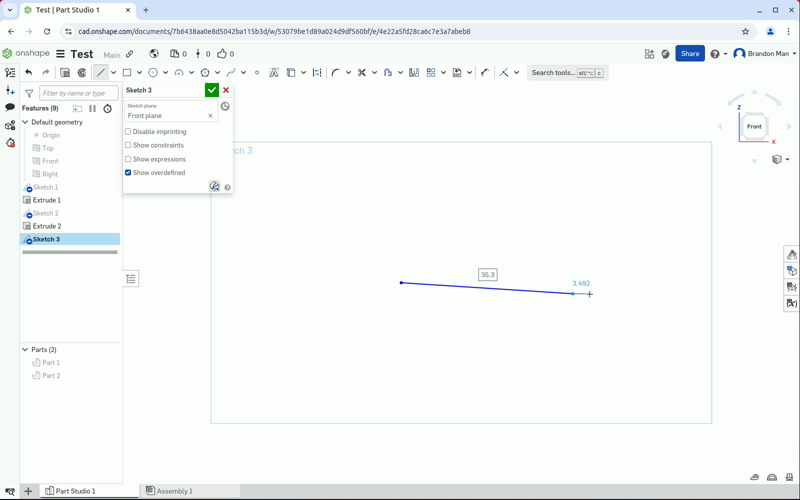
mouse_move(572, 272)
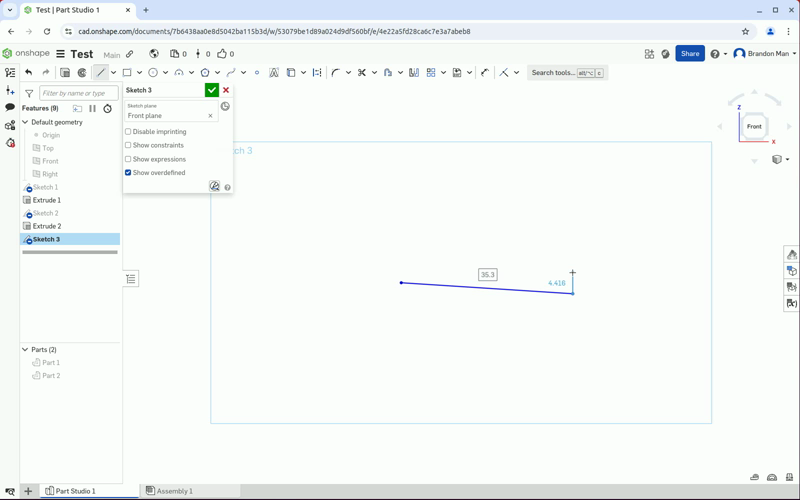
click(572, 272)
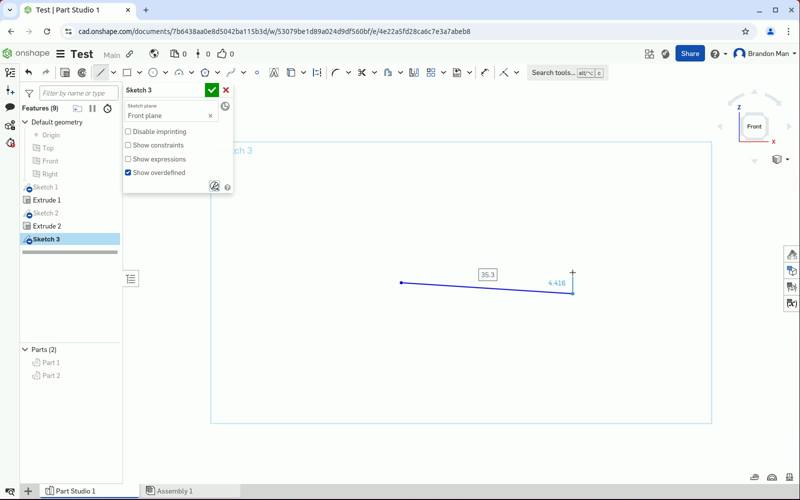
key_up(shift)
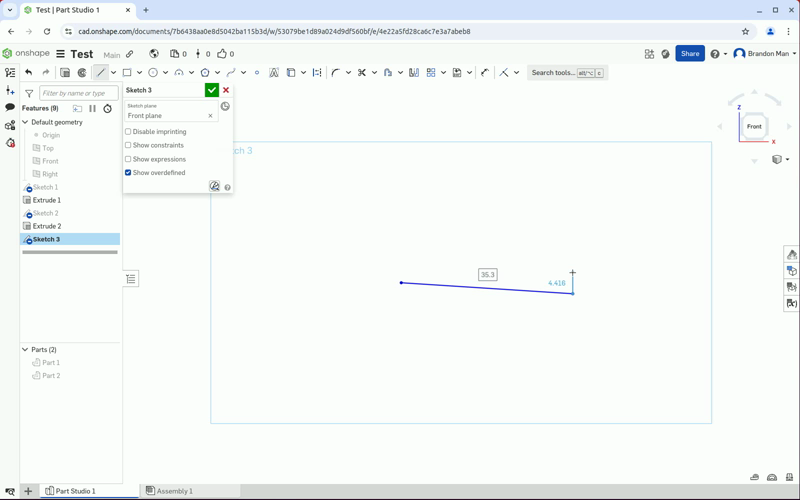
key_down(shift)
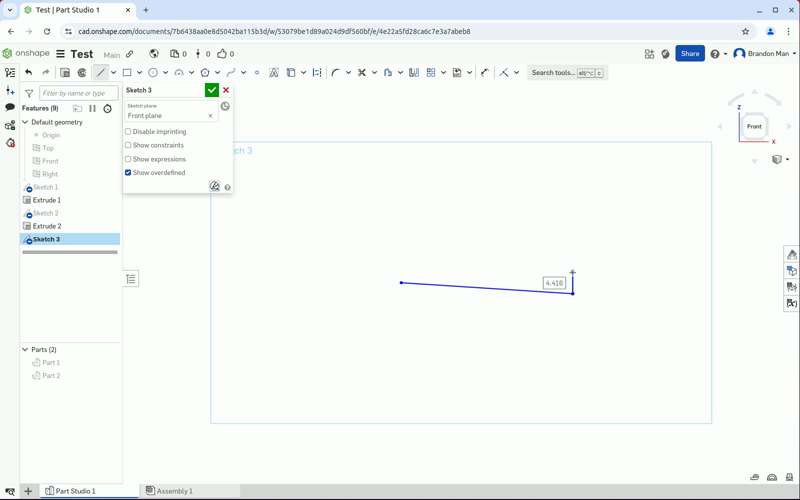
mouse_move(401, 282)
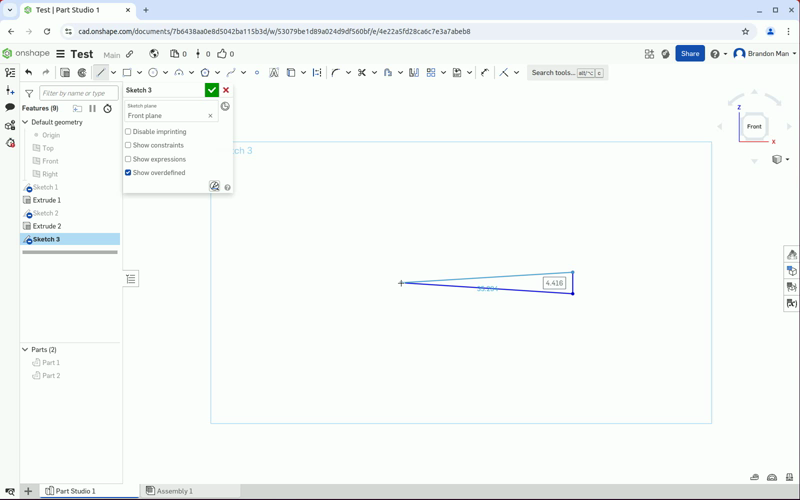
key_up(shift)
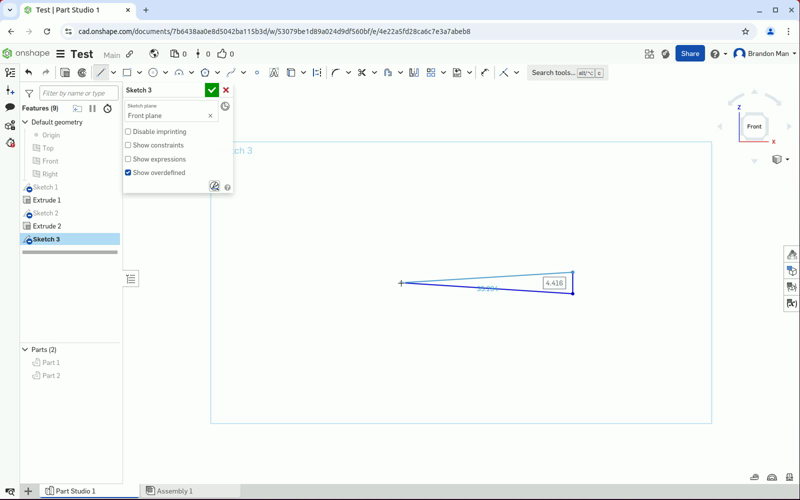
click(401, 282)
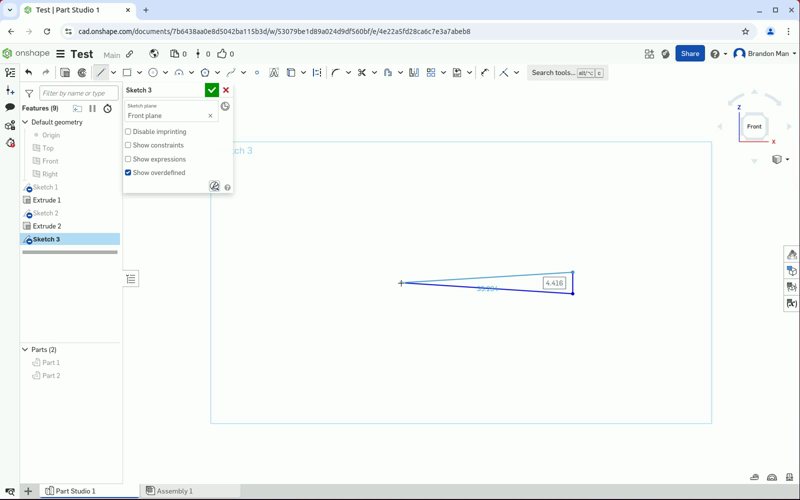
key(esc)
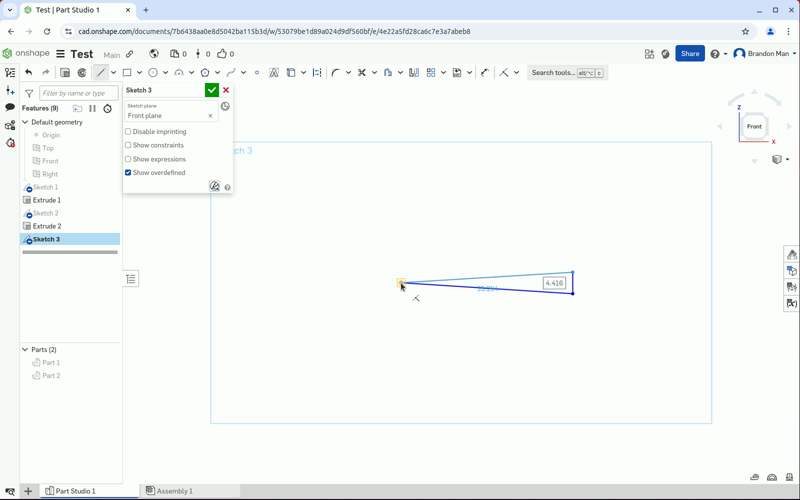
mouse_move(495, 279)
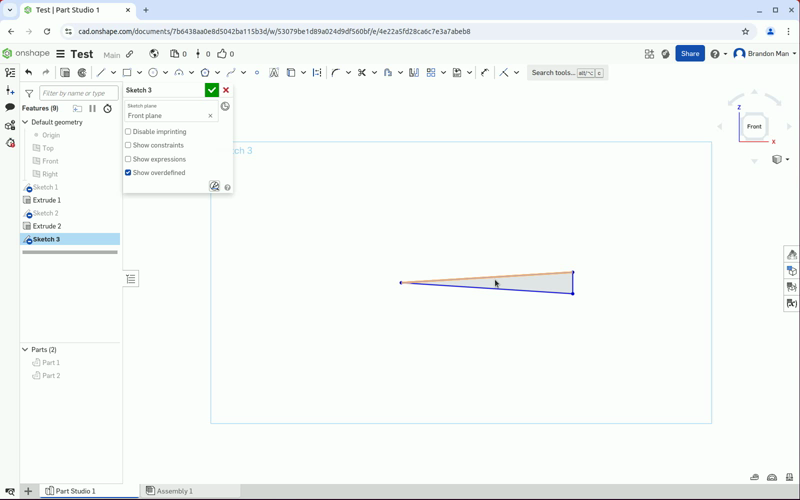
click(495, 279)
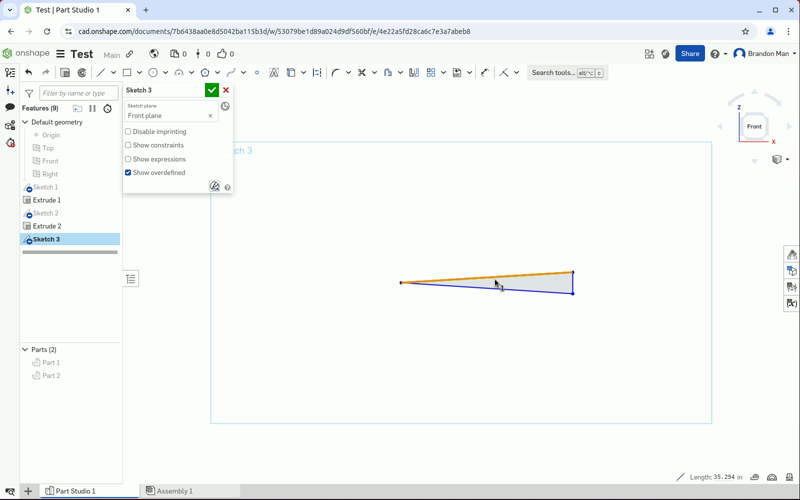
mouse_move(73, 352)
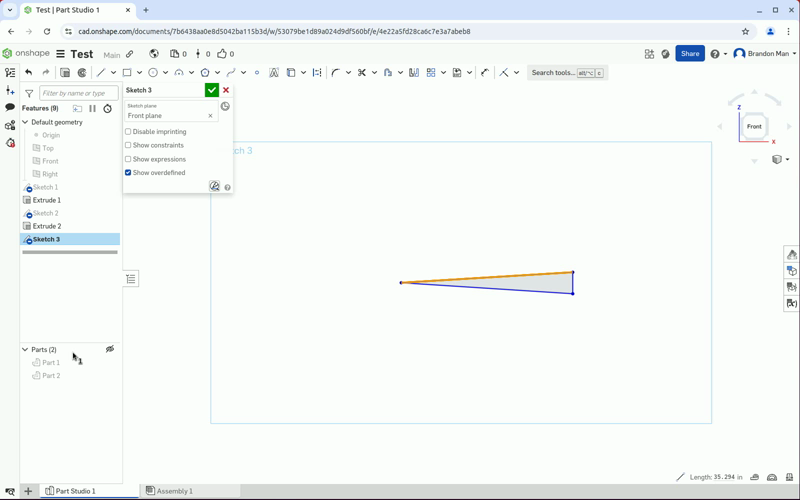
key(shift+y)
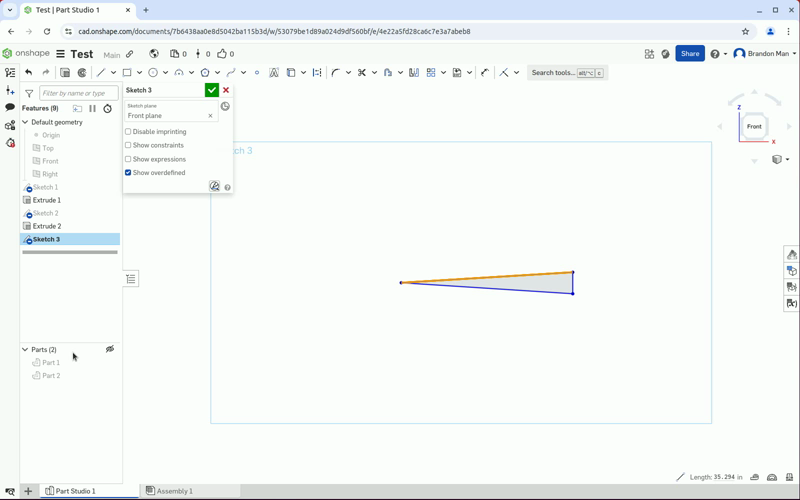
key(shift+e)
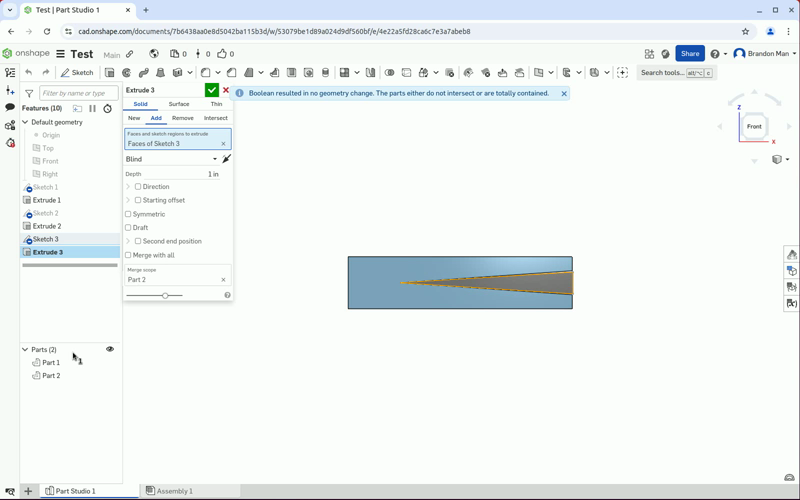
mouse_move(143, 106)
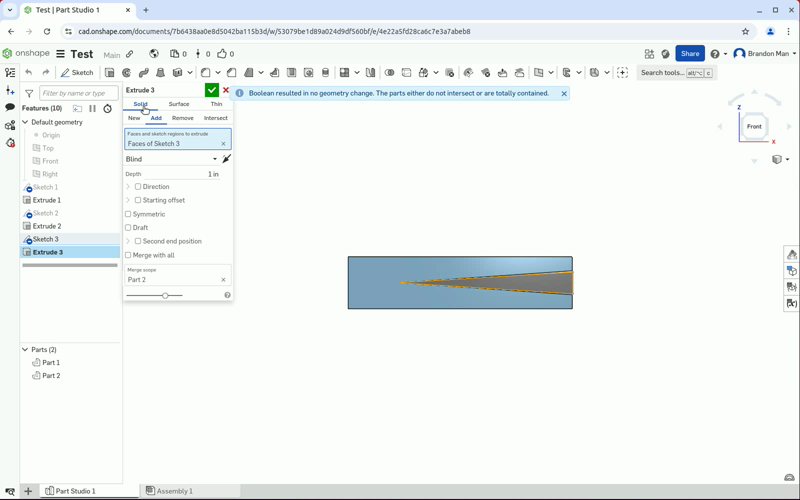
click(143, 106)
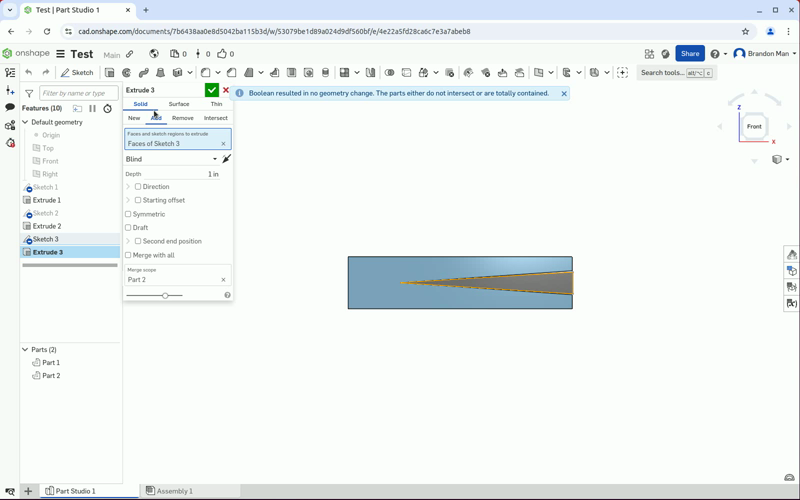
mouse_move(186, 120)
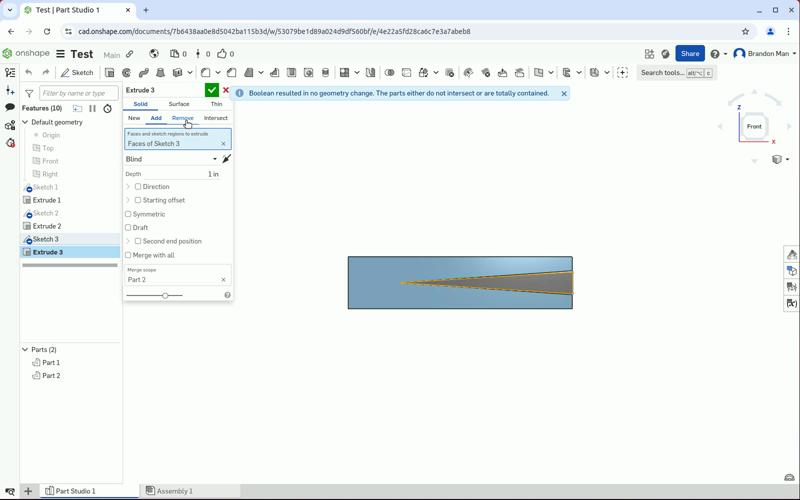
click(186, 120)
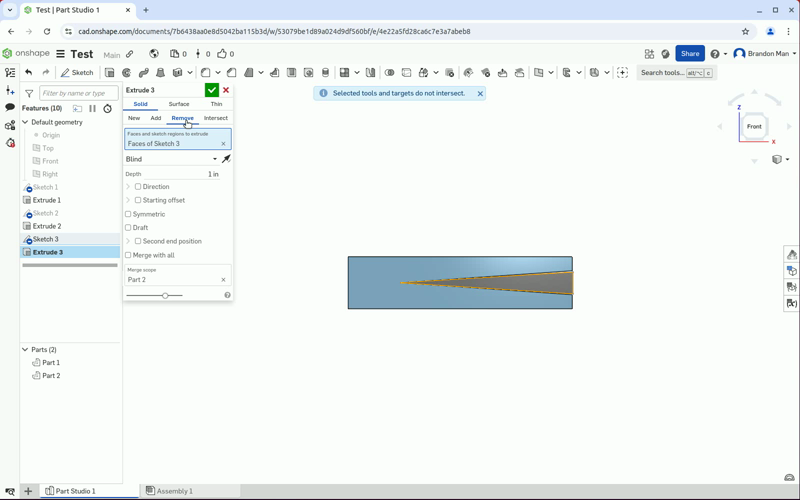
key(tab, 4)
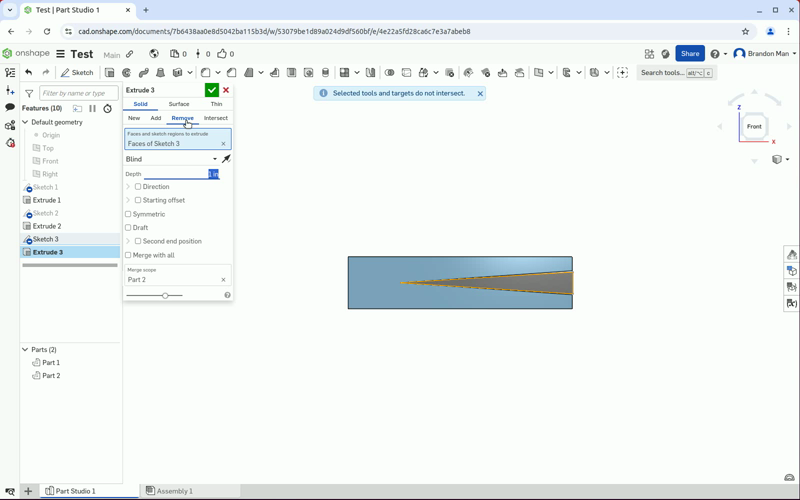
text(-30.57)
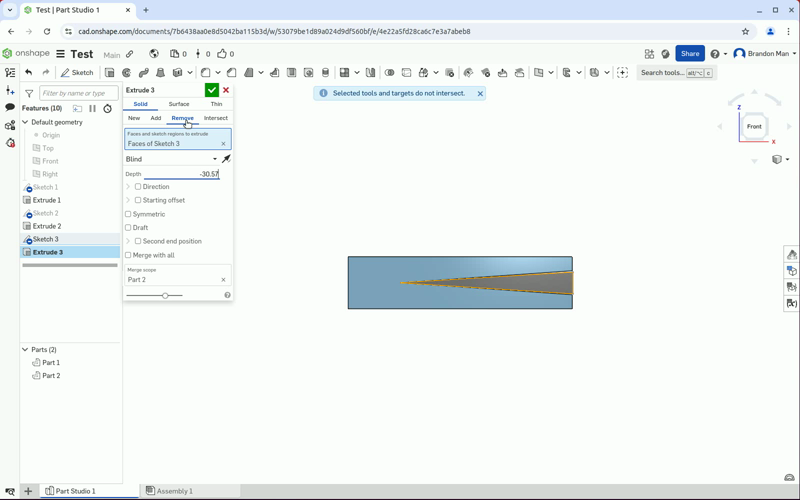
key(tab, 6)
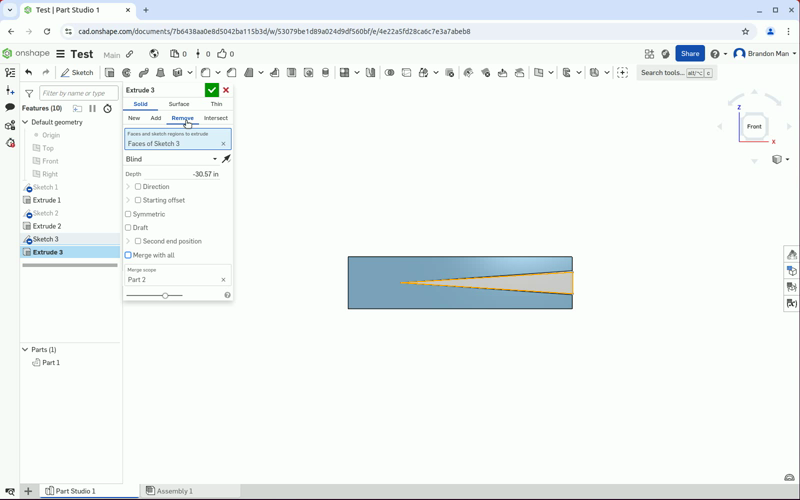
key(space)
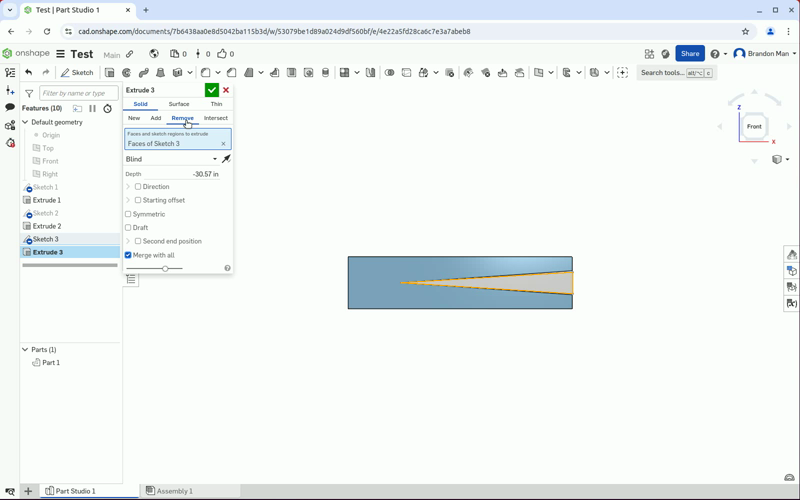
key(enter)
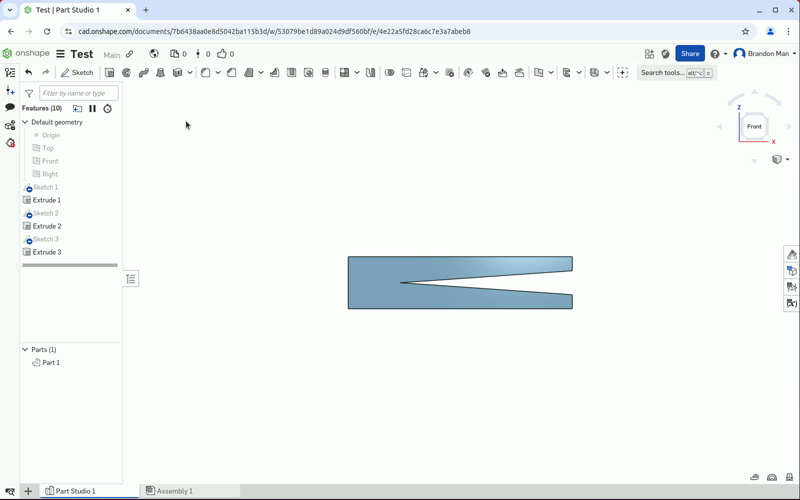
key(shift+h)
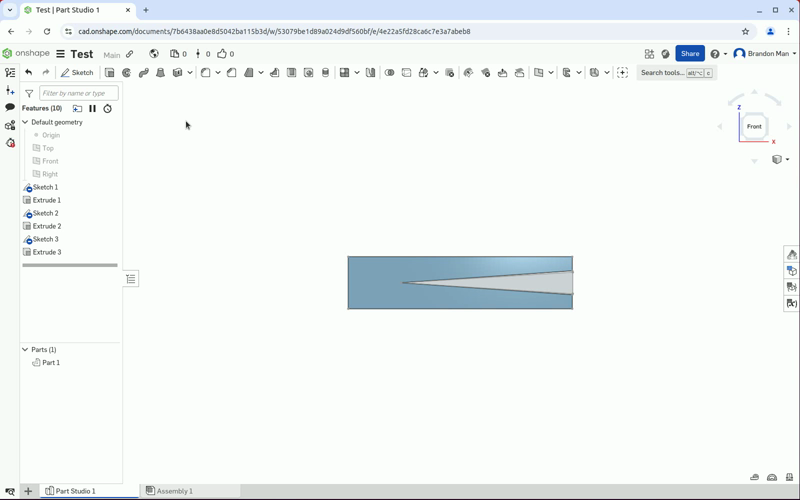
key(shift+h)
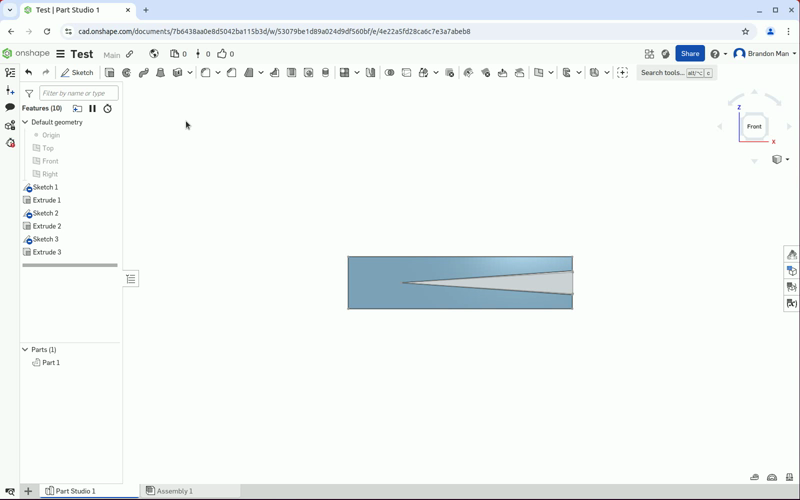
key(shift+7)
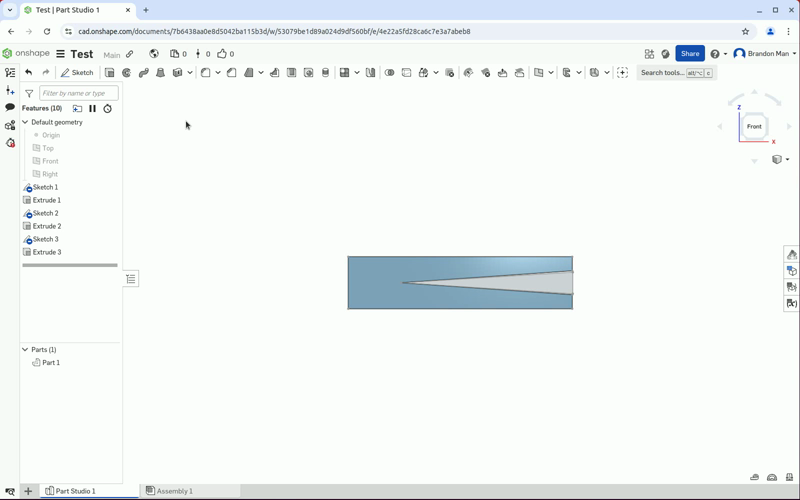
key(left, 2)
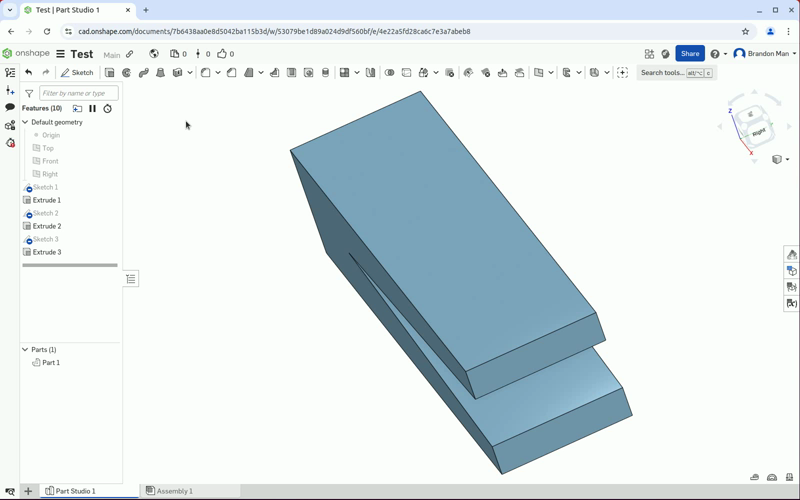
key(down, 2)
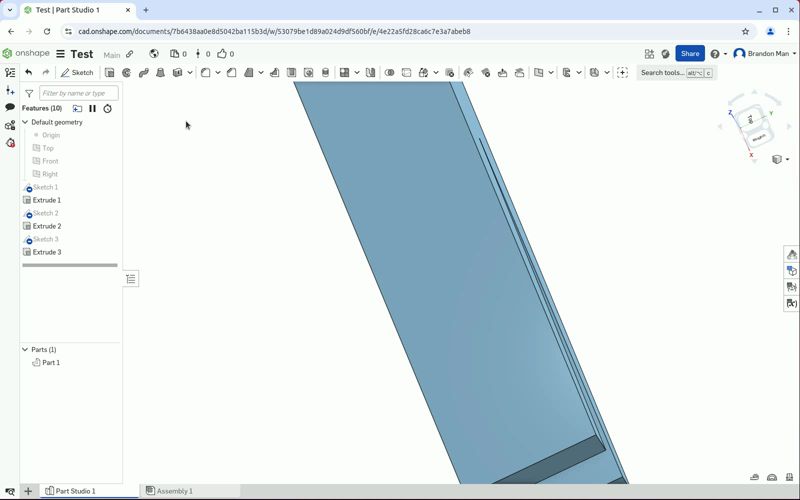
key(up, 2)
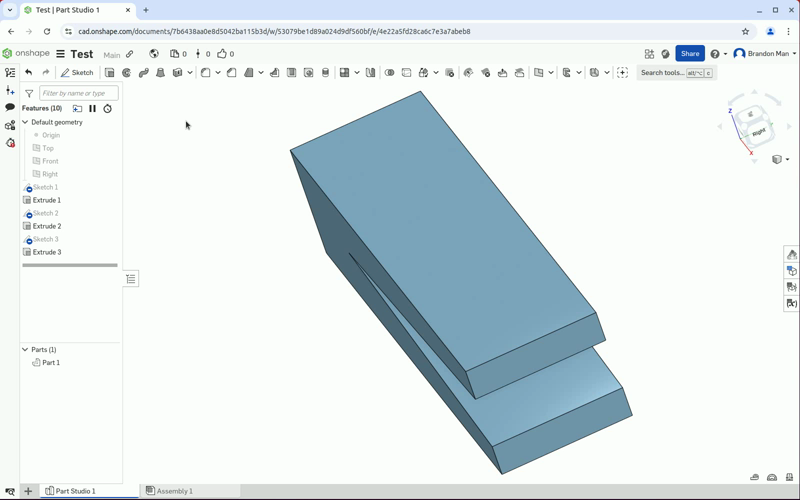
key(right, 2)
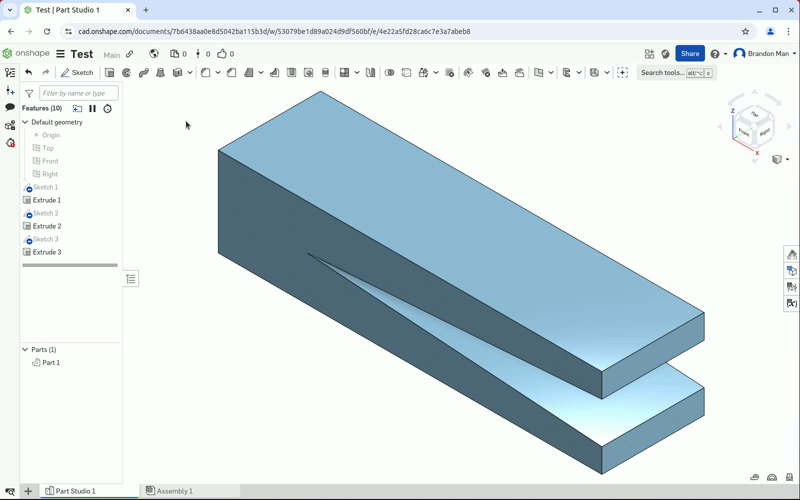
mouse_move(73, 189)
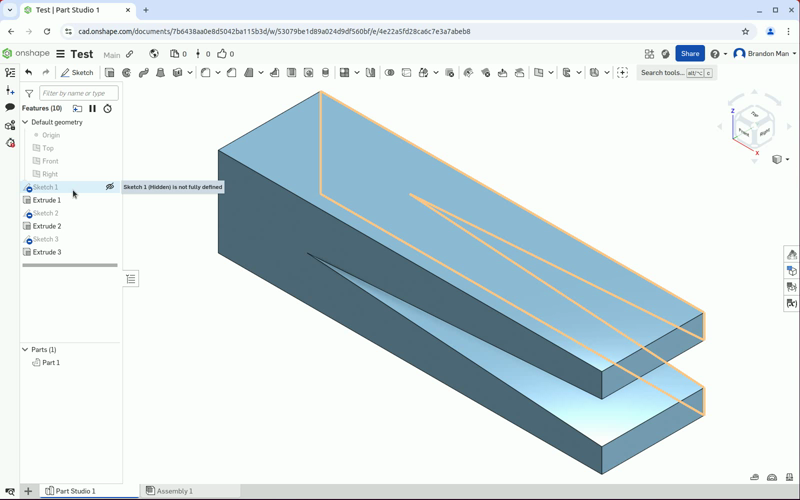
click(73, 189)